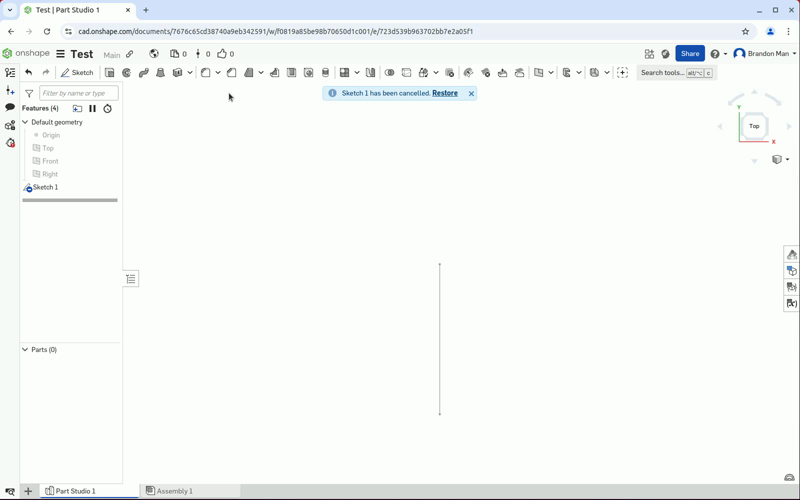
key(shift+h)
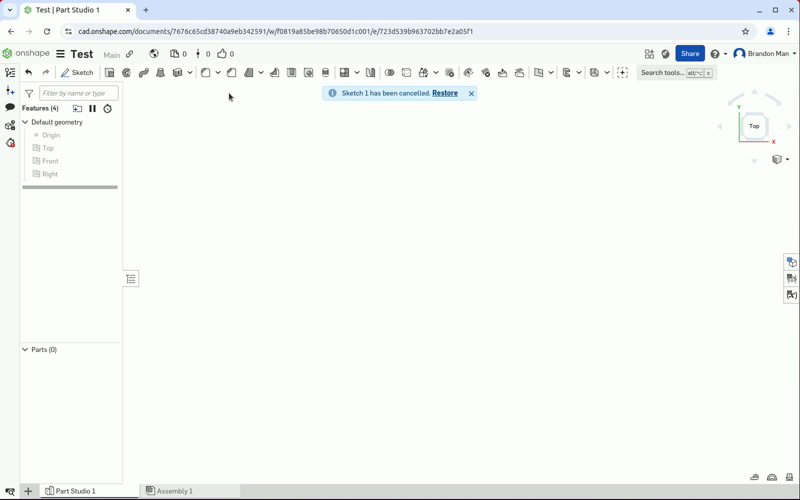
mouse_move(73, 352)
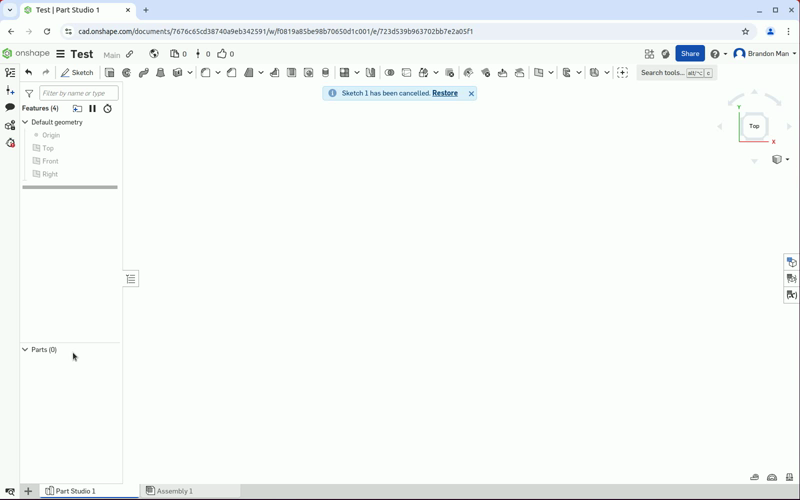
key(y)
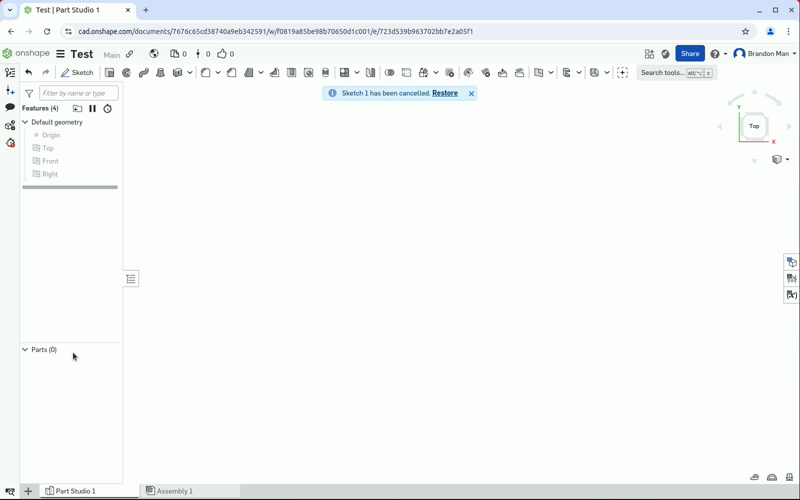
key(shift+p)
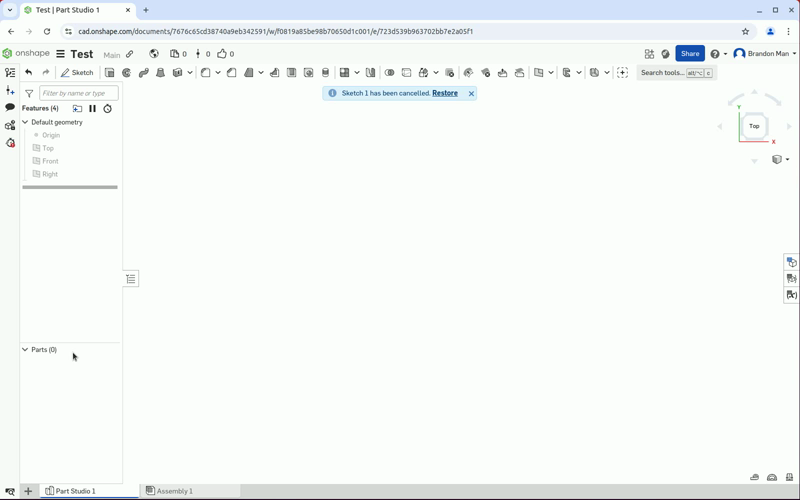
key(space)
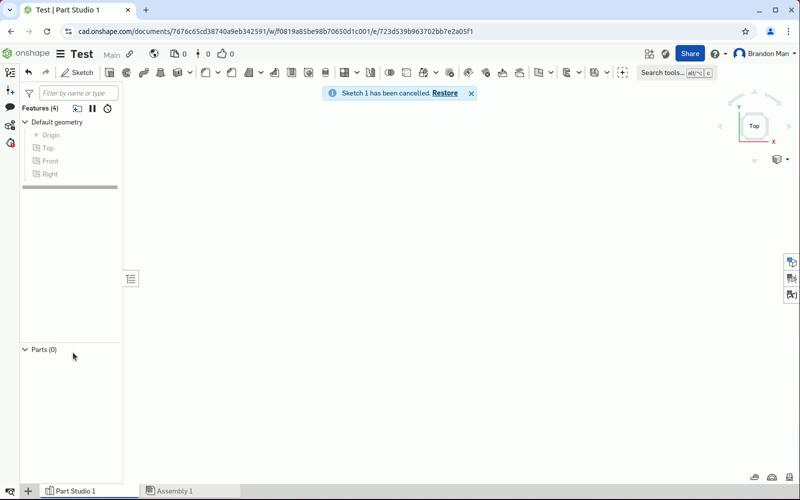
key_down(shift)
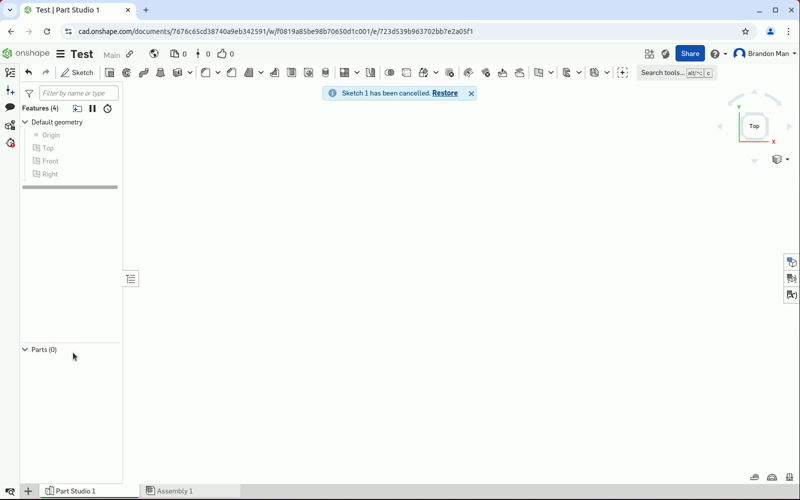
key(up)
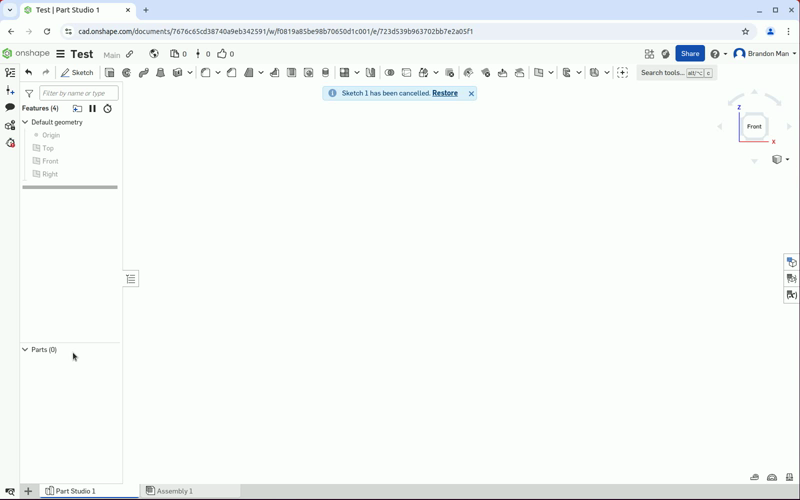
key_up(shift)
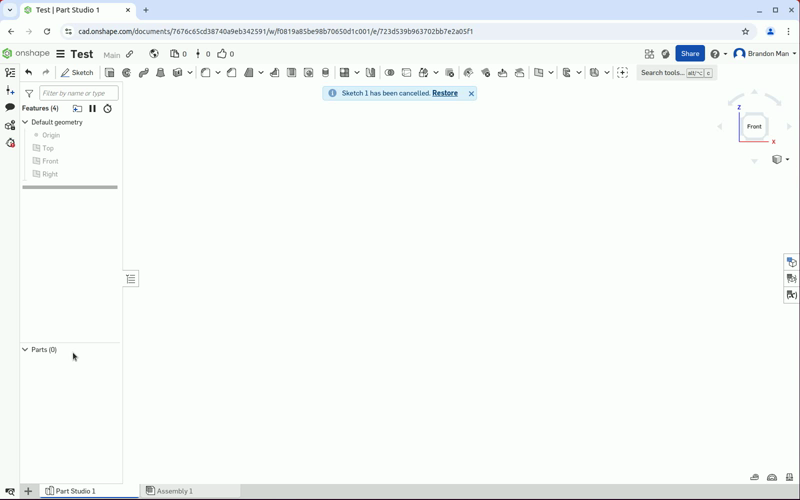
mouse_move(73, 352)
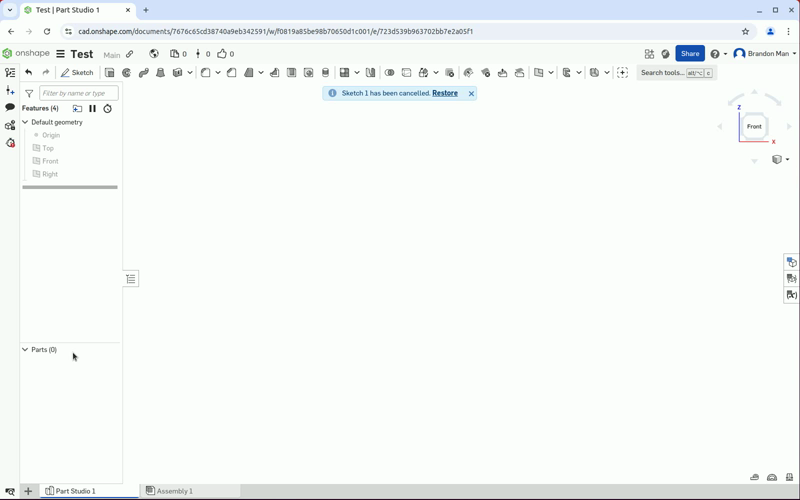
key(shift+y)
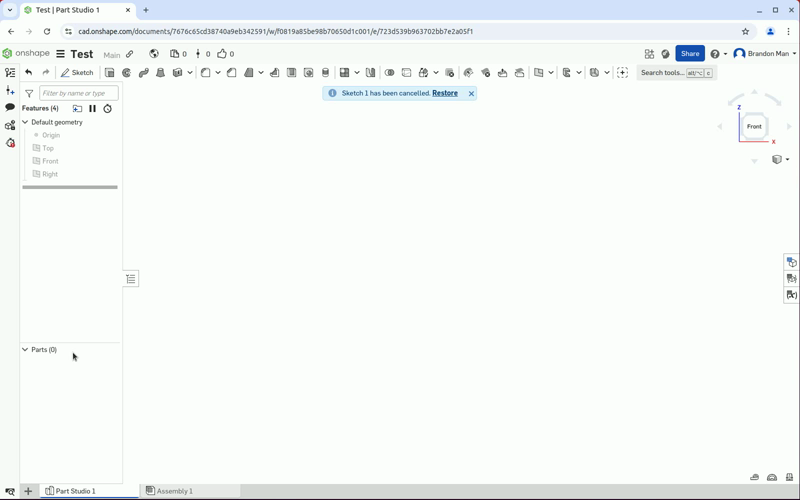
key(shift+s)
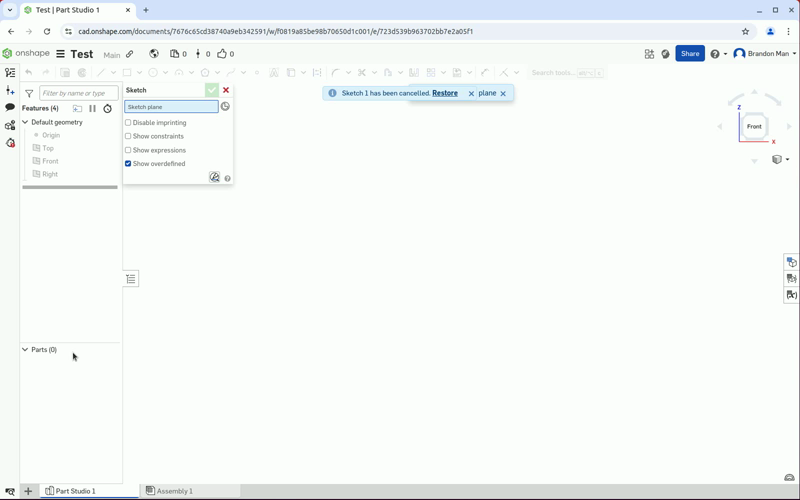
mouse_move(73, 163)
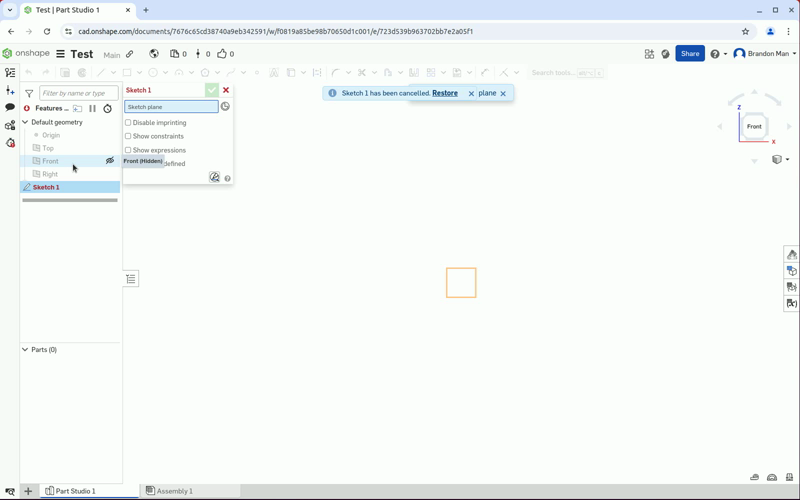
click(73, 163)
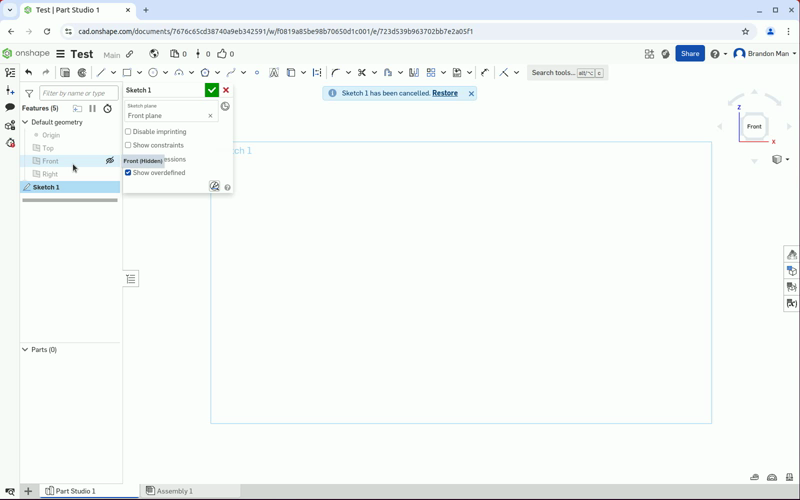
mouse_move(73, 352)
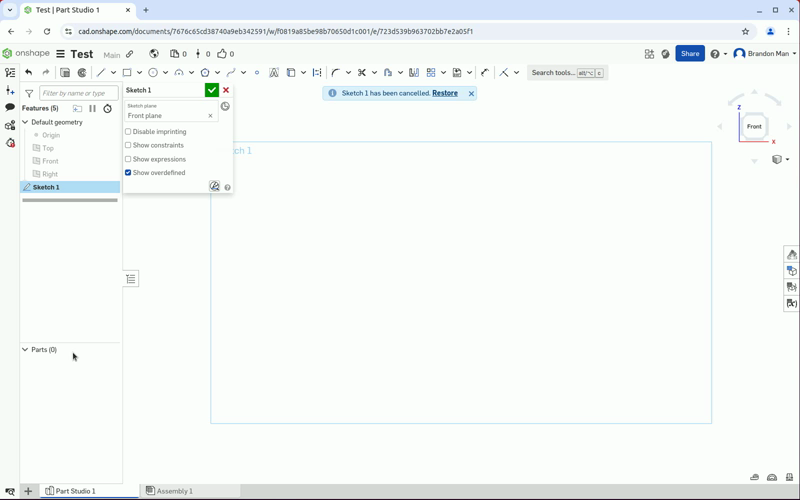
key(y)
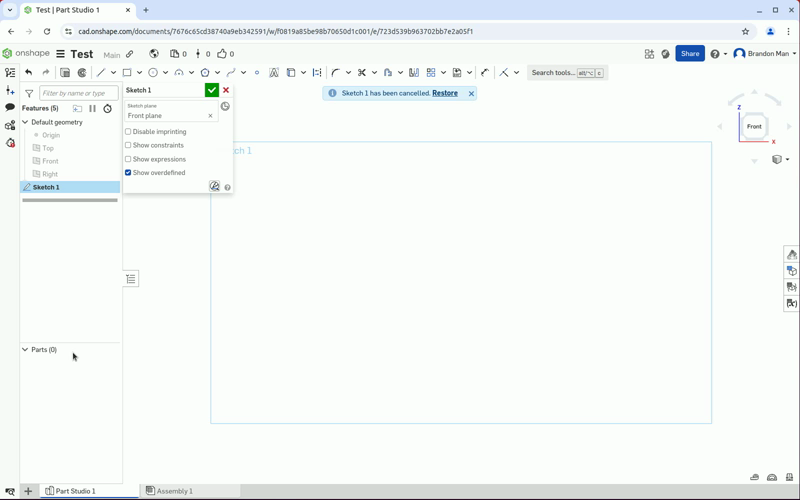
key(l)
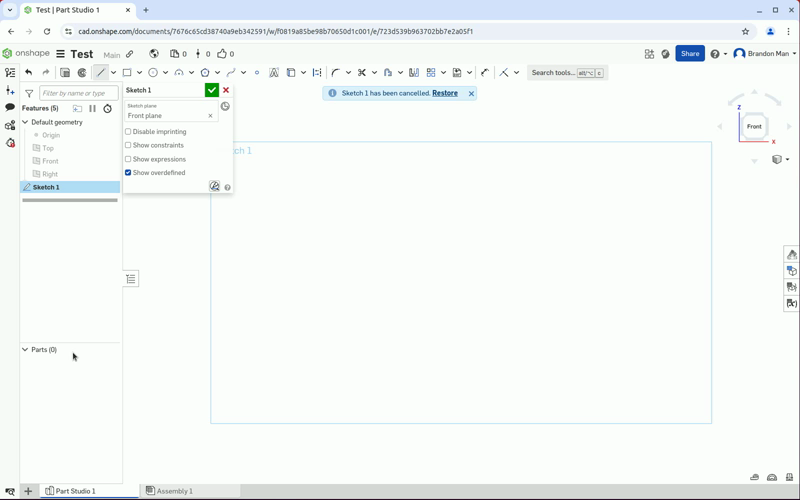
key_down(shift)
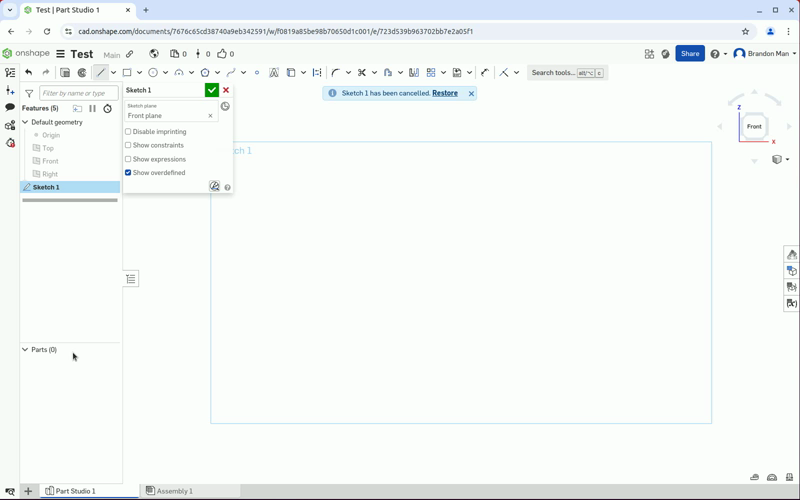
mouse_move(516, 282)
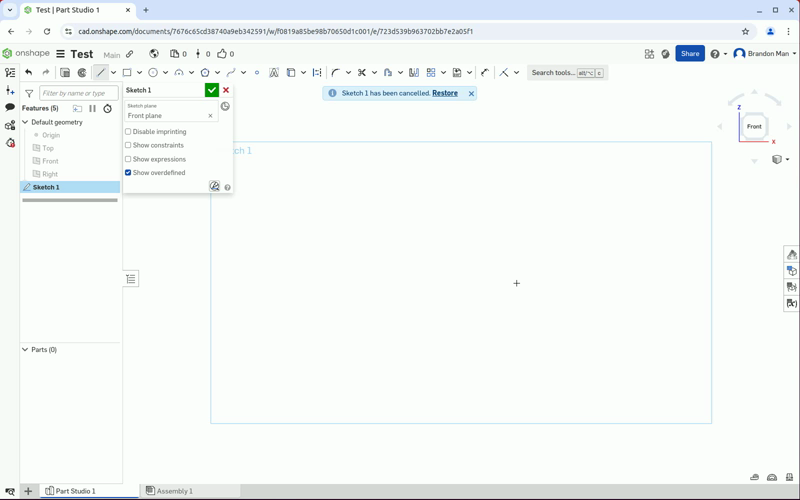
click(516, 282)
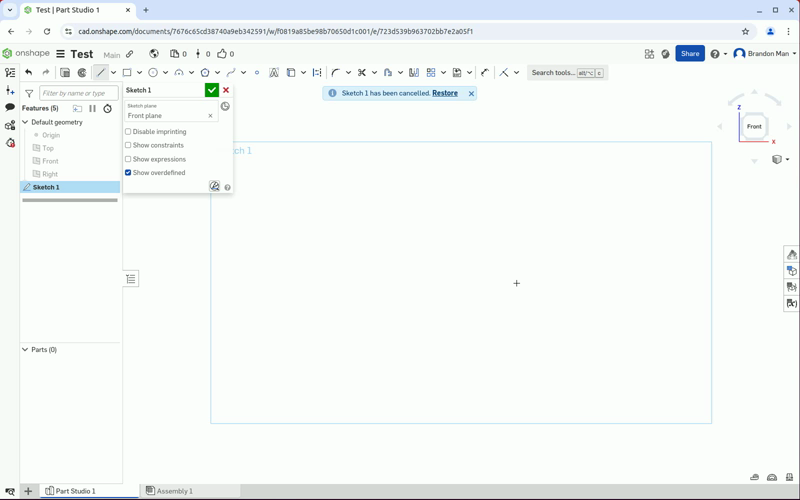
key_up(shift)
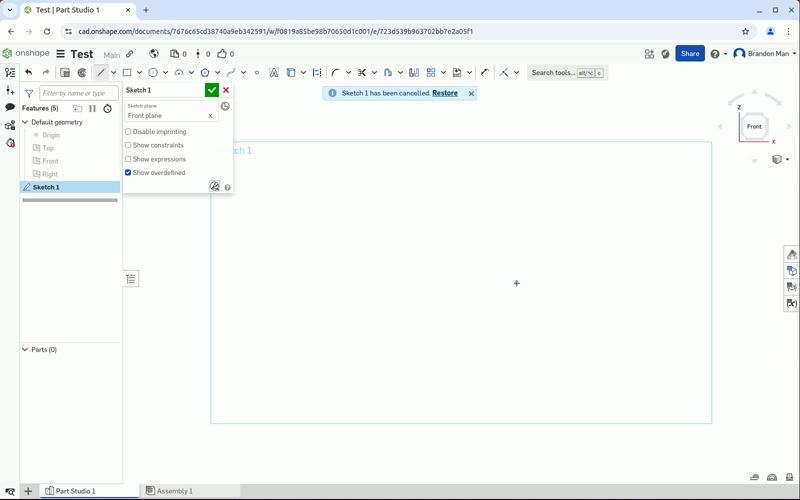
key_down(shift)
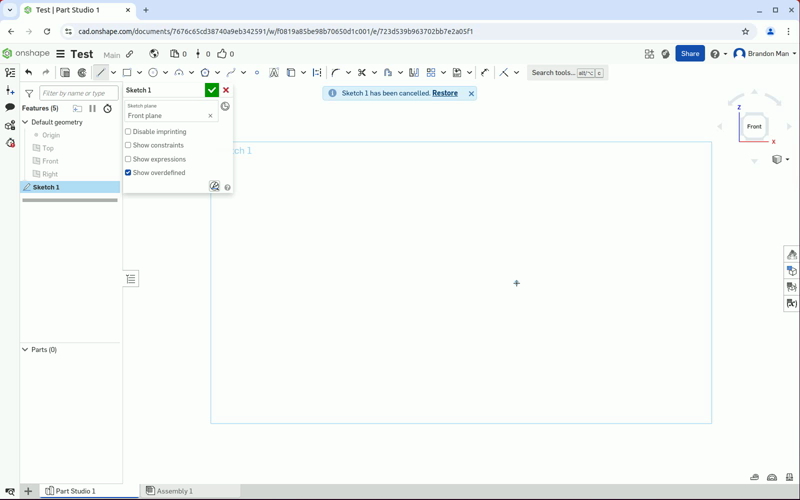
mouse_move(546, 282)
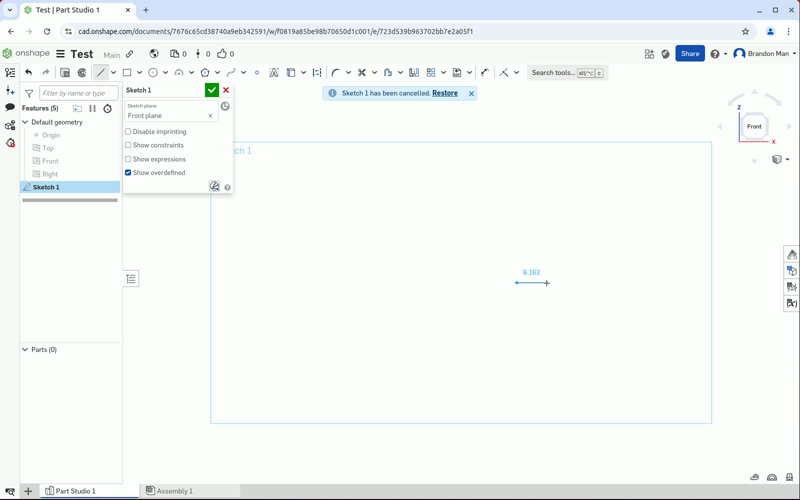
mouse_move(573, 282)
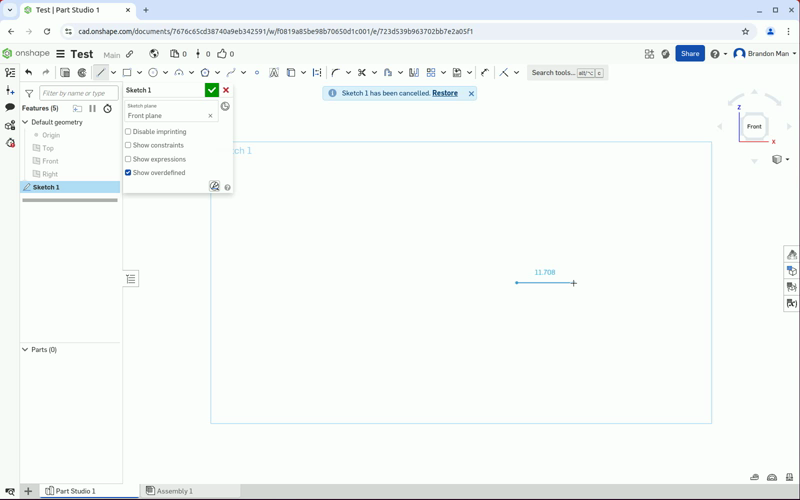
click(573, 282)
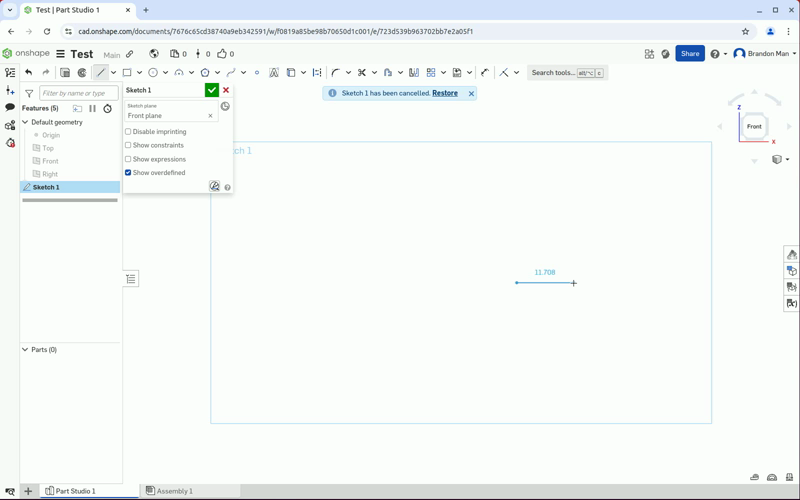
key_up(shift)
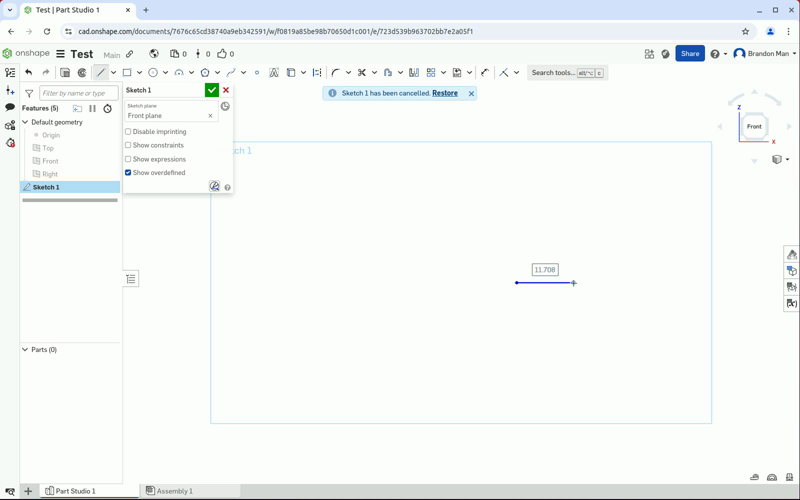
key_down(shift)
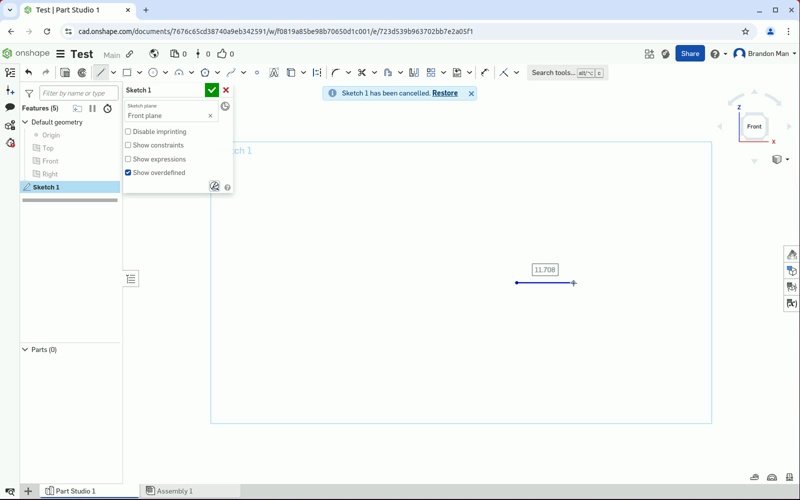
mouse_move(589, 282)
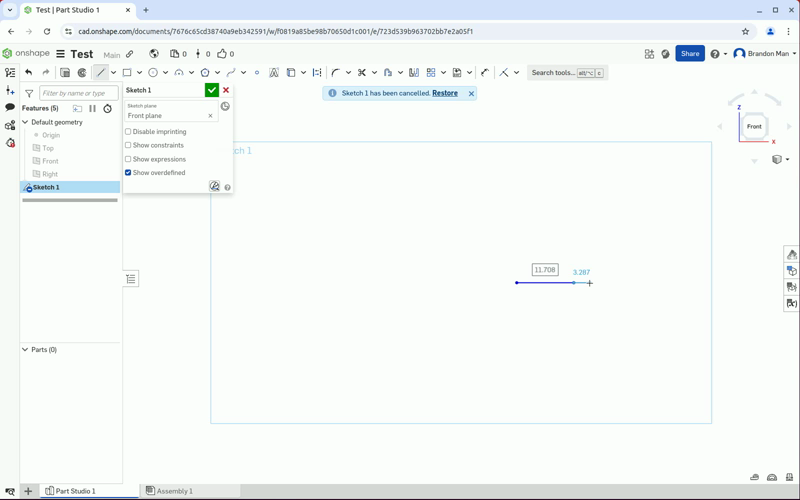
mouse_move(573, 226)
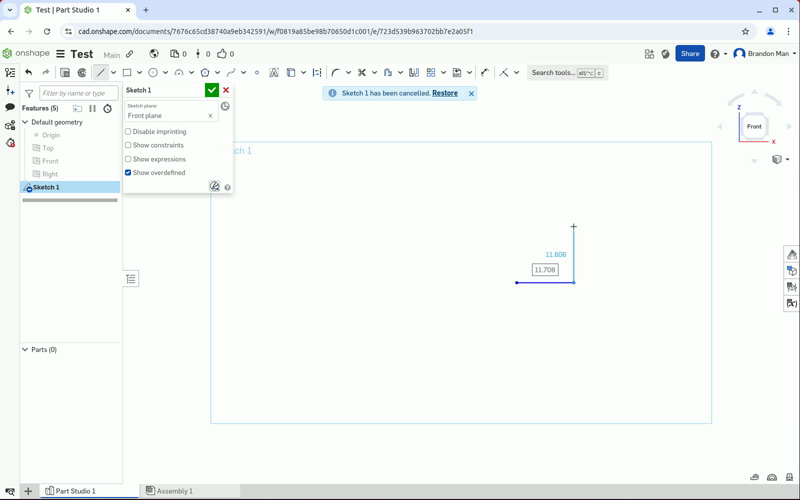
click(573, 226)
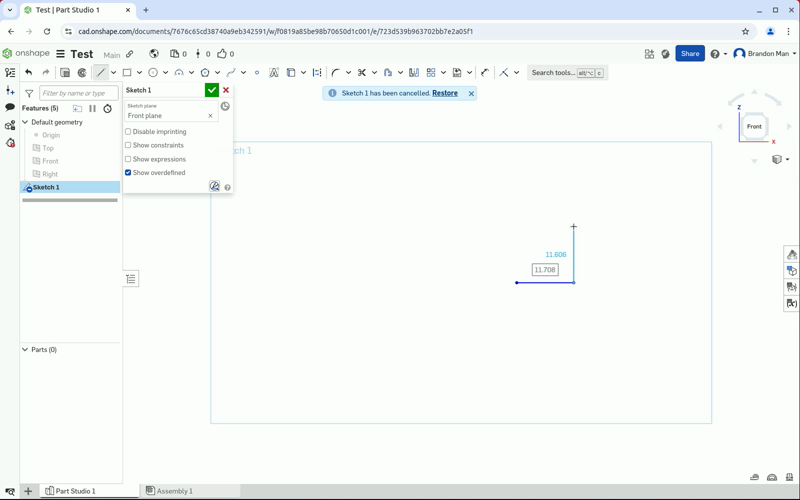
key_up(shift)
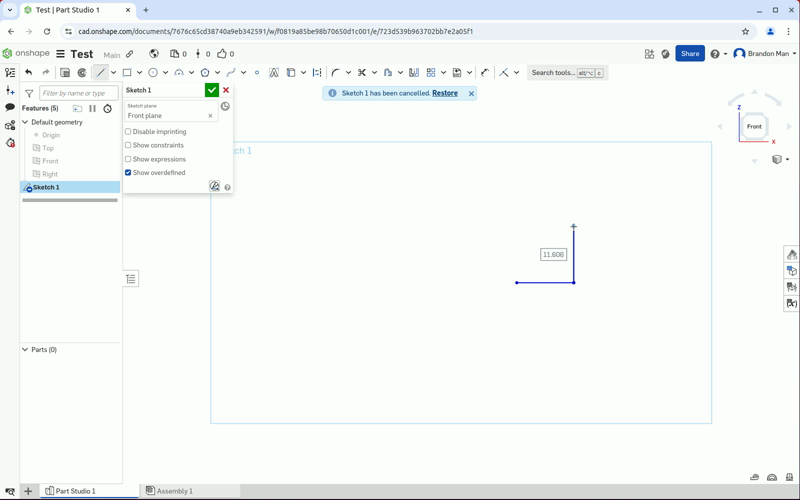
key_down(shift)
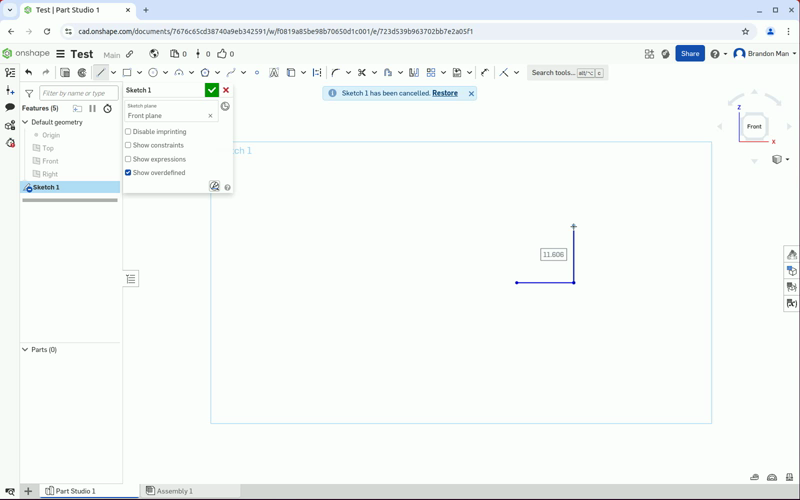
mouse_move(589, 226)
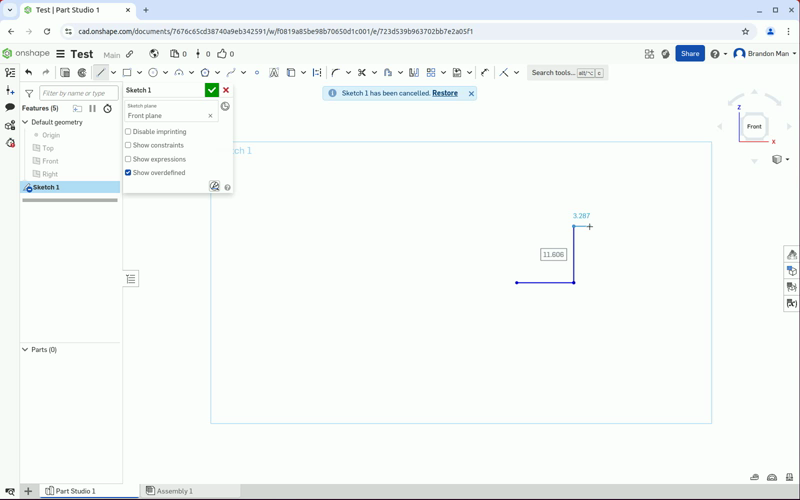
mouse_move(516, 226)
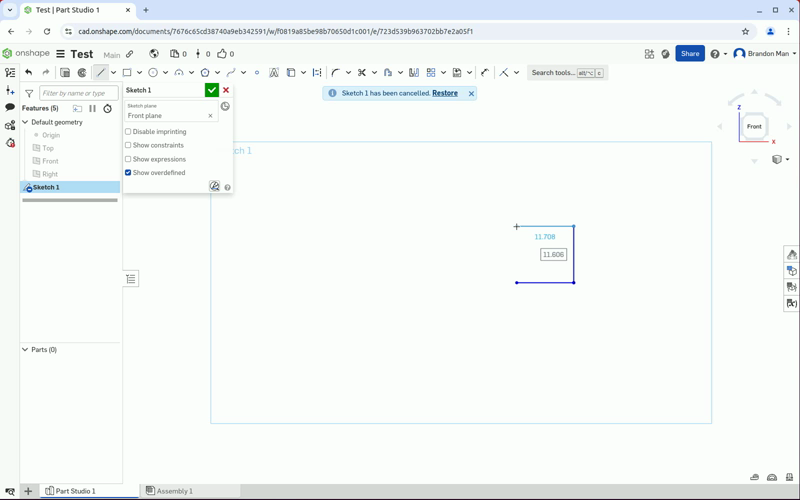
click(516, 226)
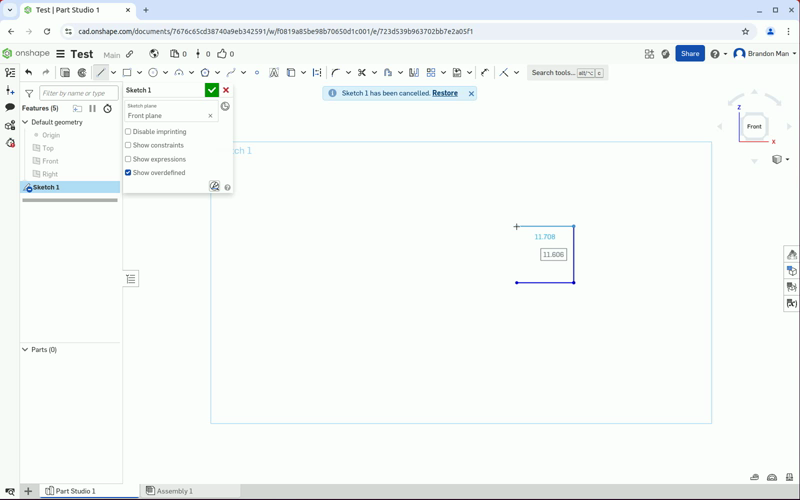
key_up(shift)
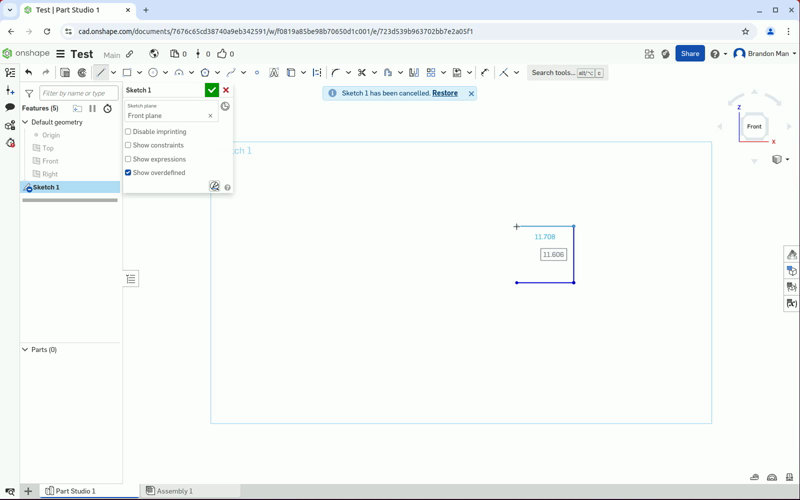
mouse_move(546, 226)
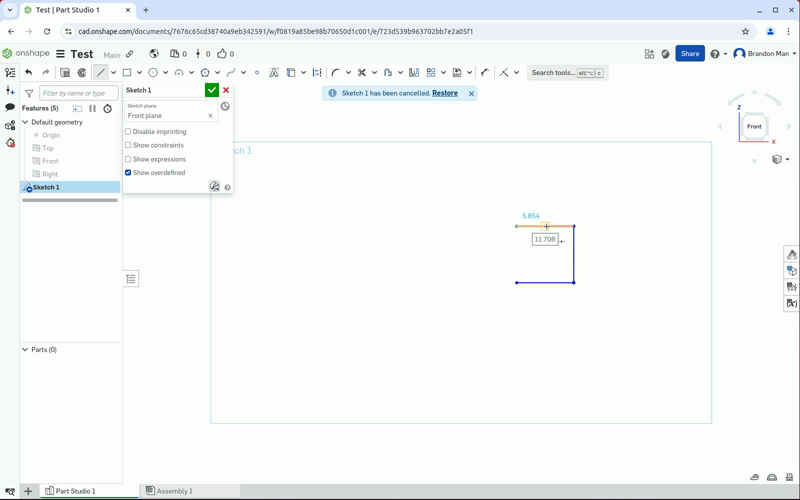
key_down(shift)
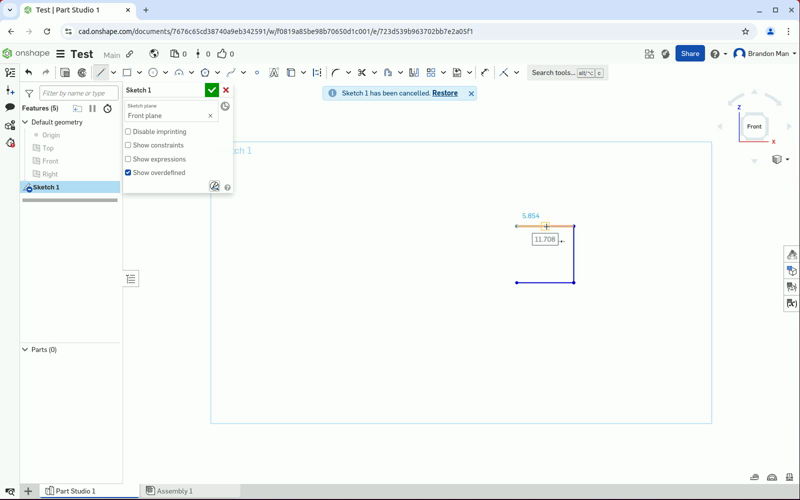
mouse_move(516, 282)
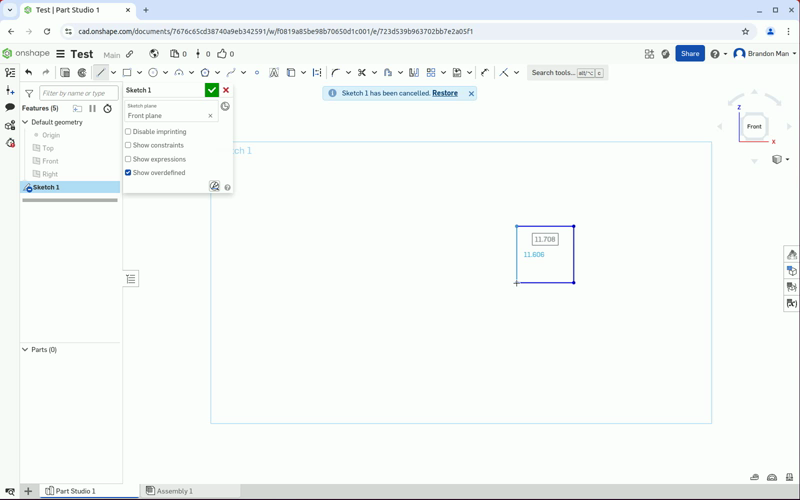
key_up(shift)
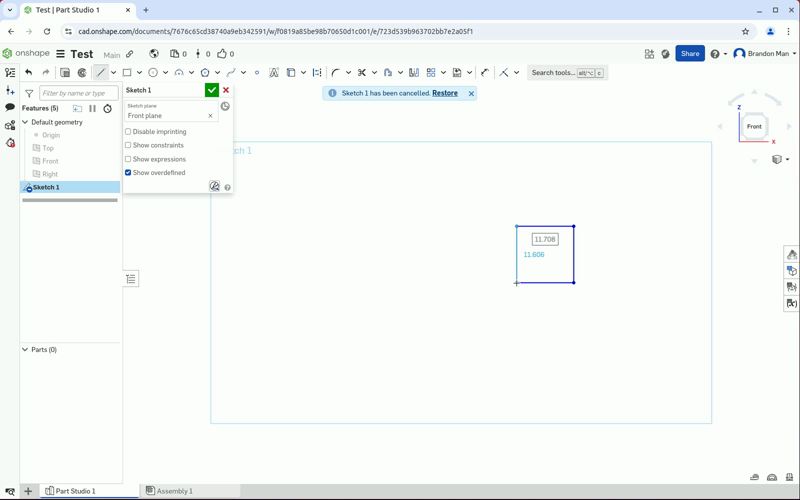
click(516, 282)
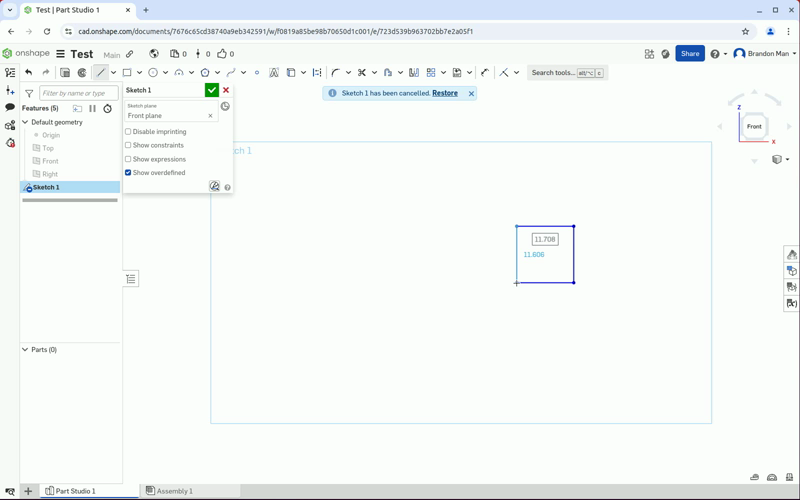
key(esc)
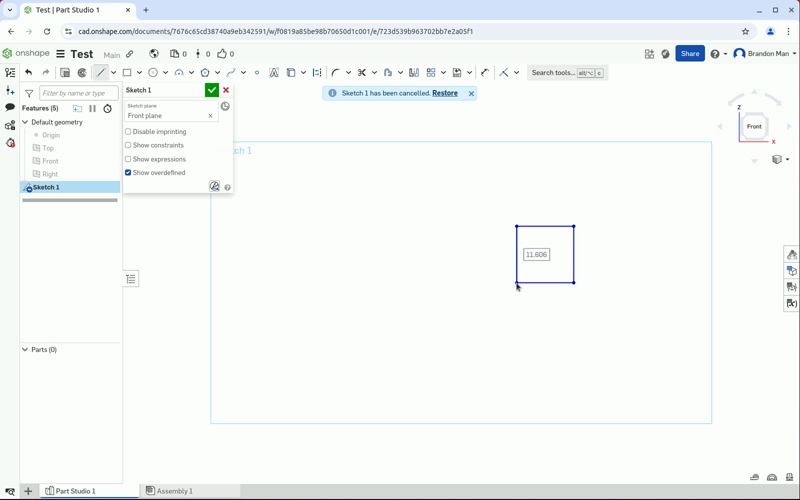
mouse_move(547, 234)
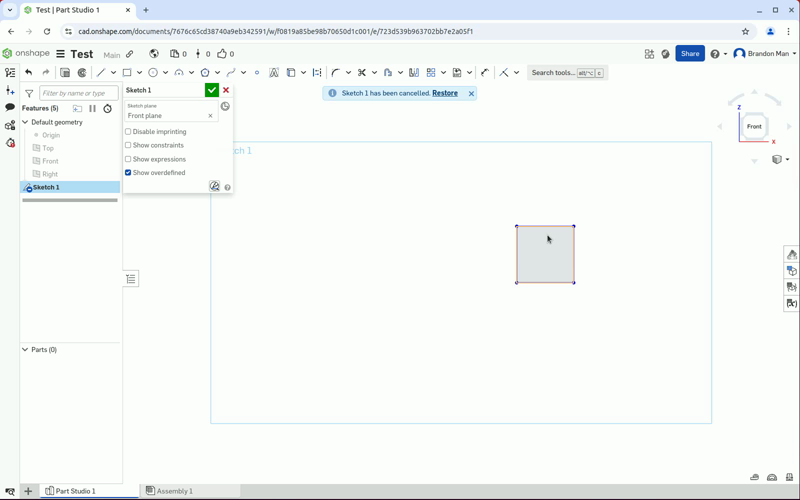
click(547, 234)
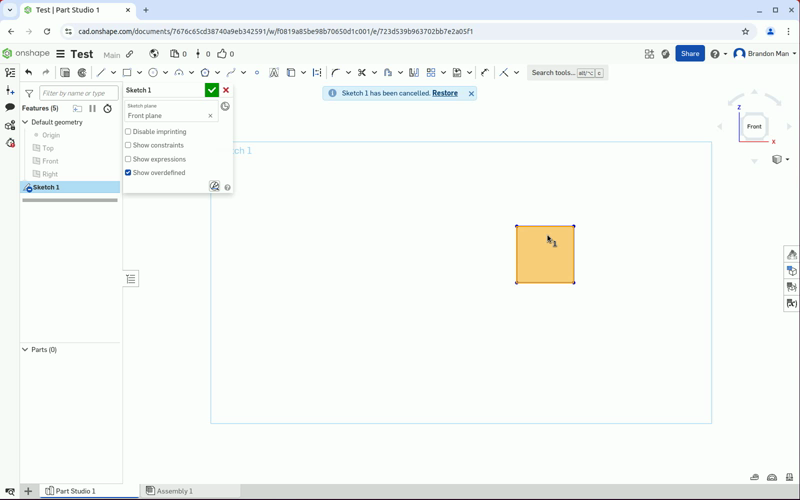
mouse_move(73, 352)
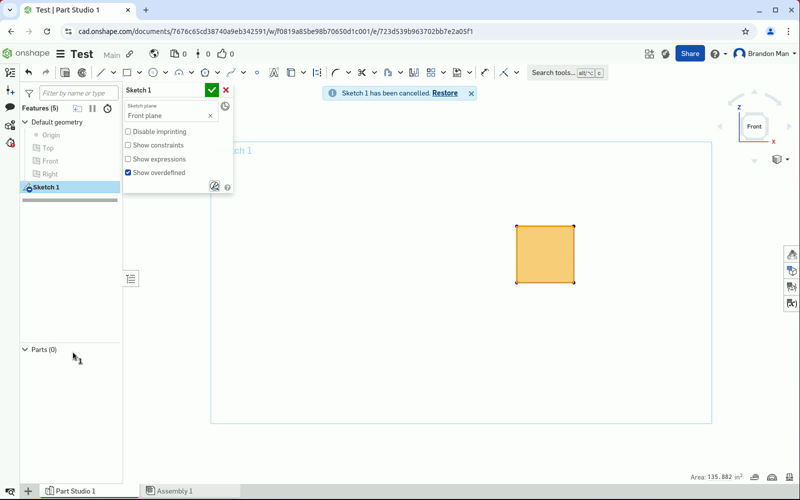
key(shift+y)
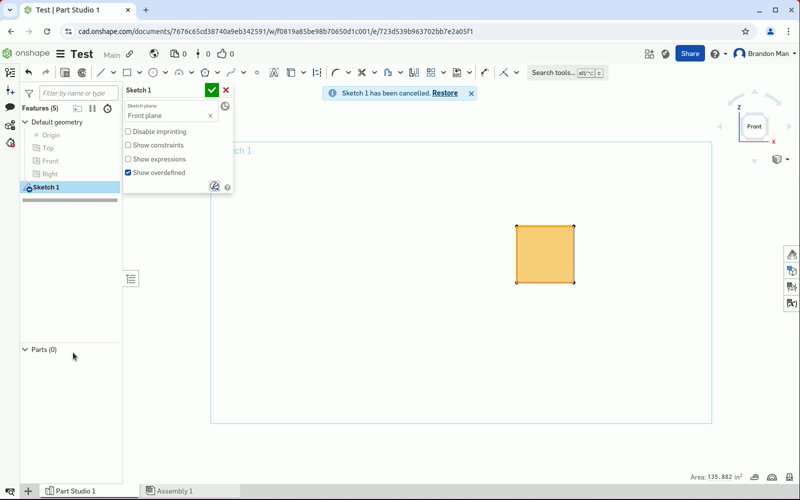
key(shift+e)
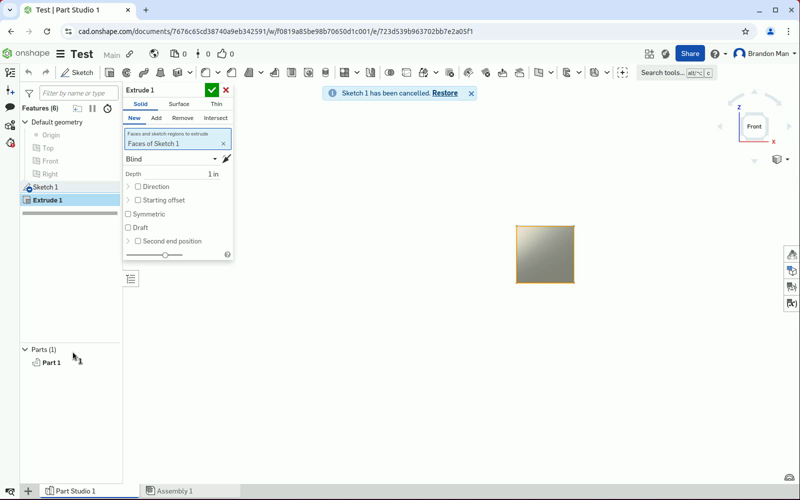
mouse_move(143, 106)
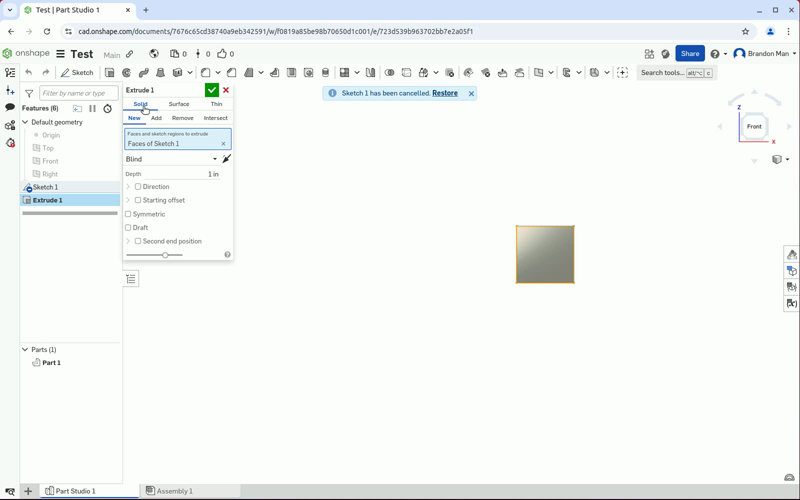
click(143, 106)
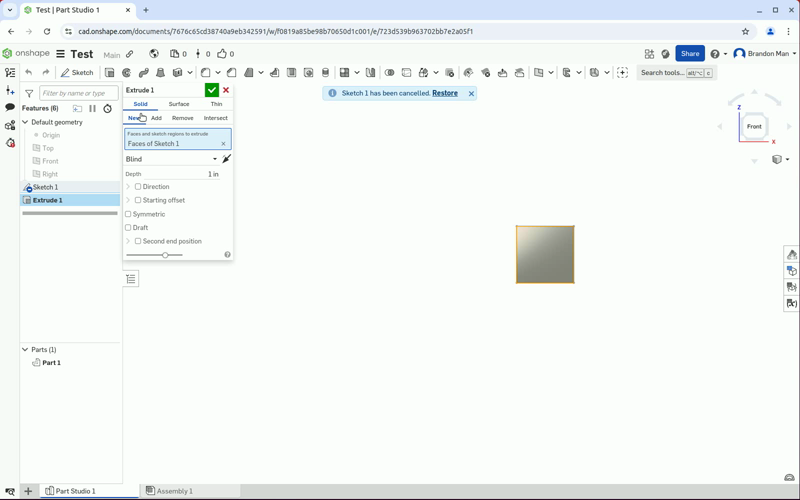
mouse_move(137, 120)
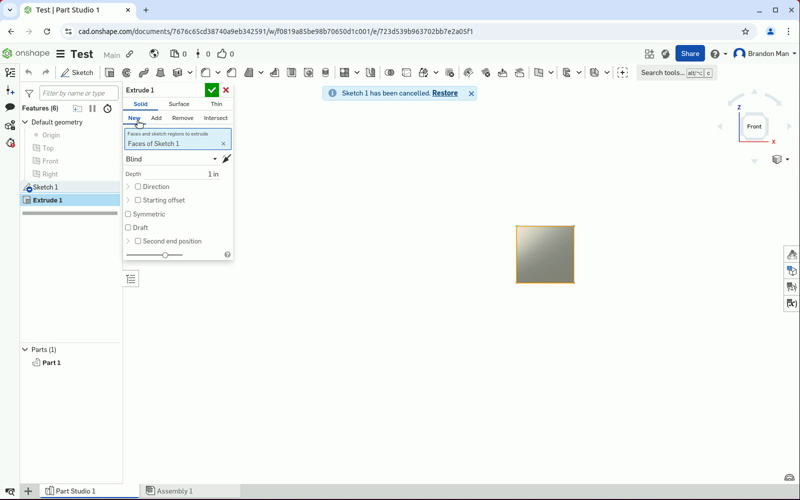
click(137, 120)
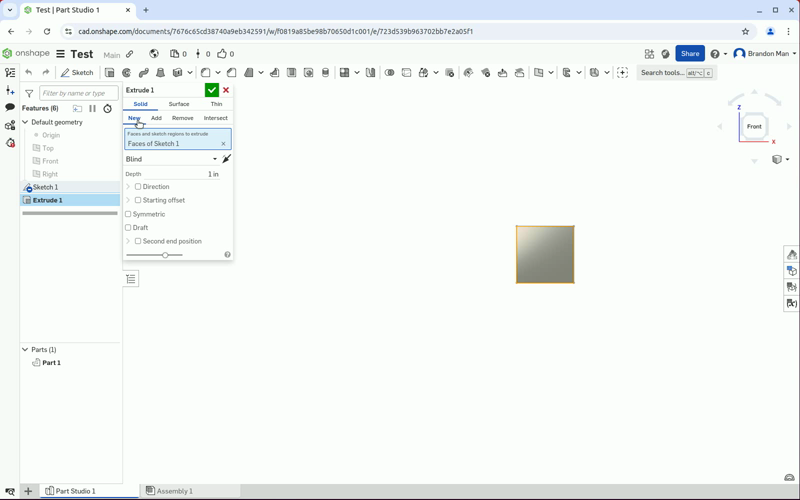
key(tab, 4)
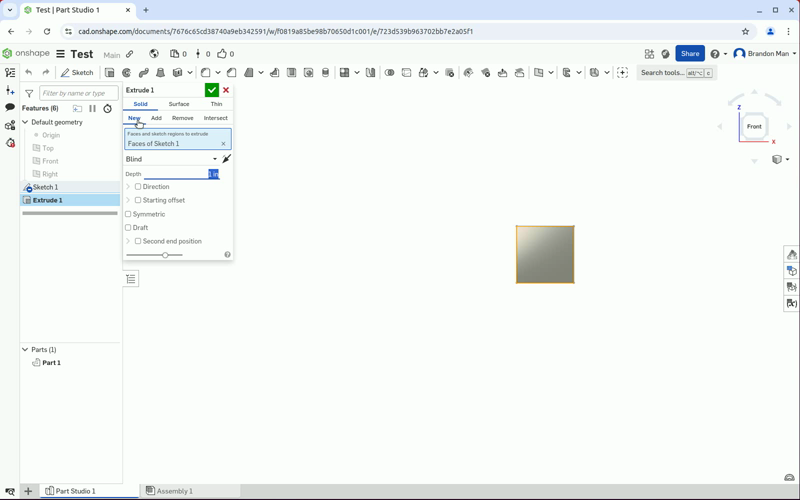
text(14.443)
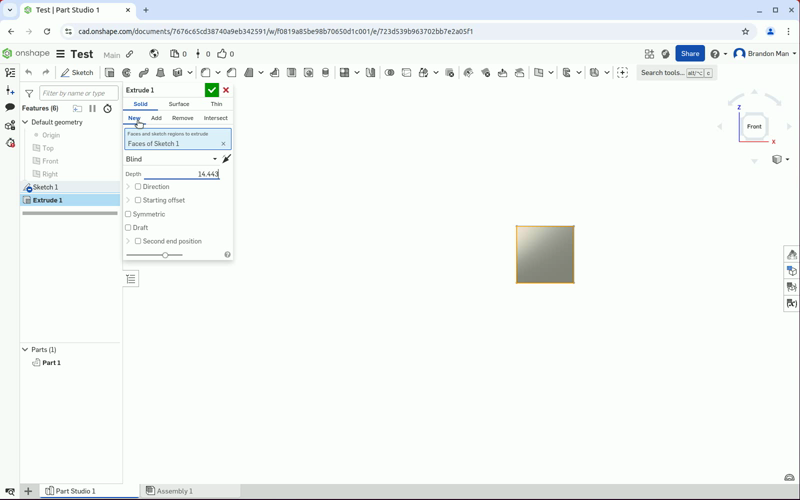
key(enter)
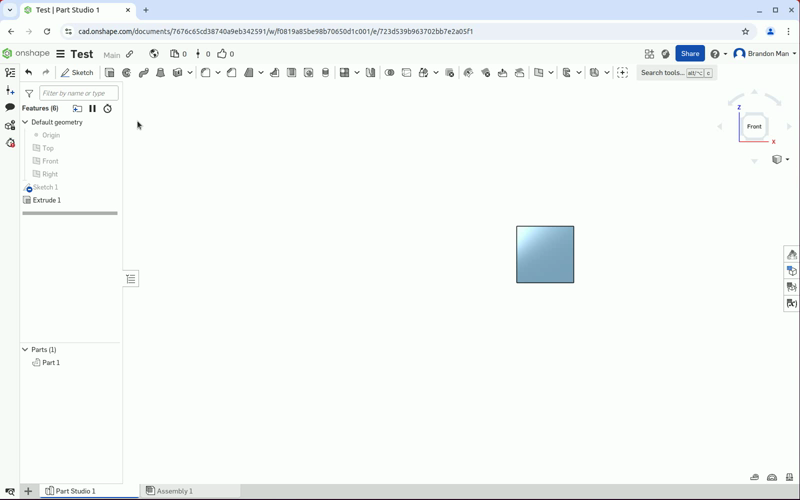
key(shift+h)
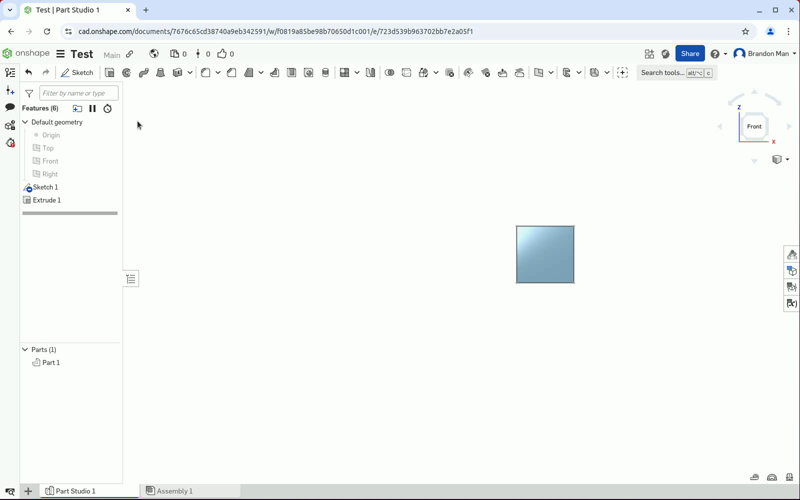
key(shift+h)
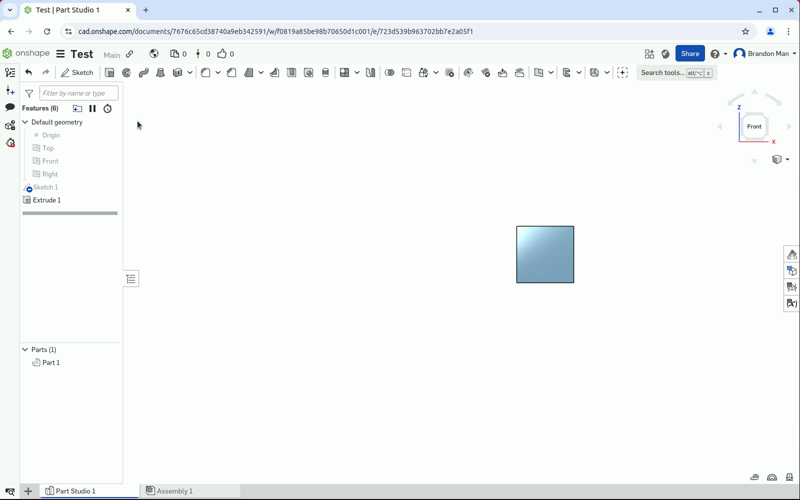
mouse_move(73, 189)
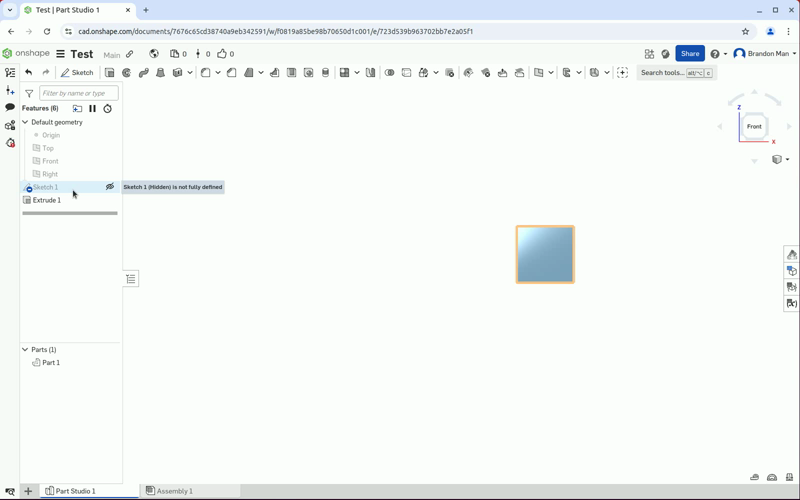
click(73, 189)
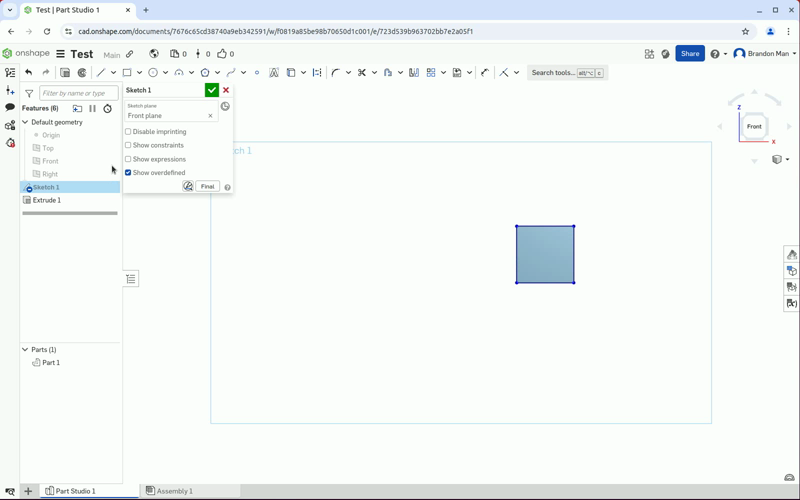
mouse_move(229, 92)
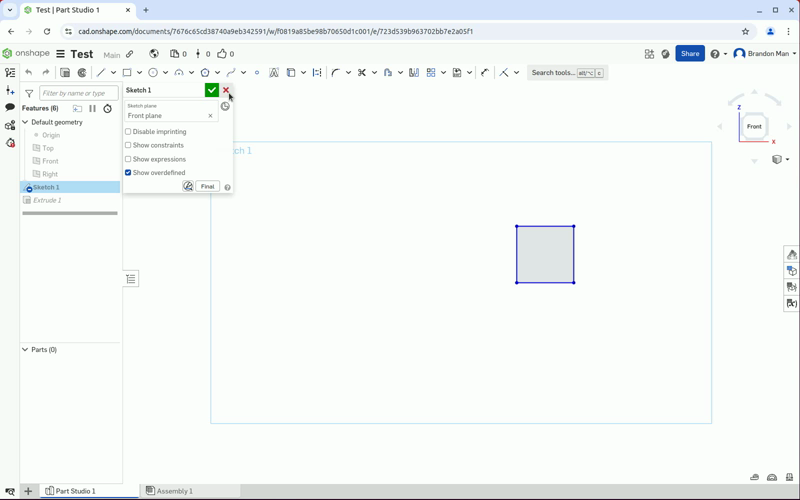
click(229, 92)
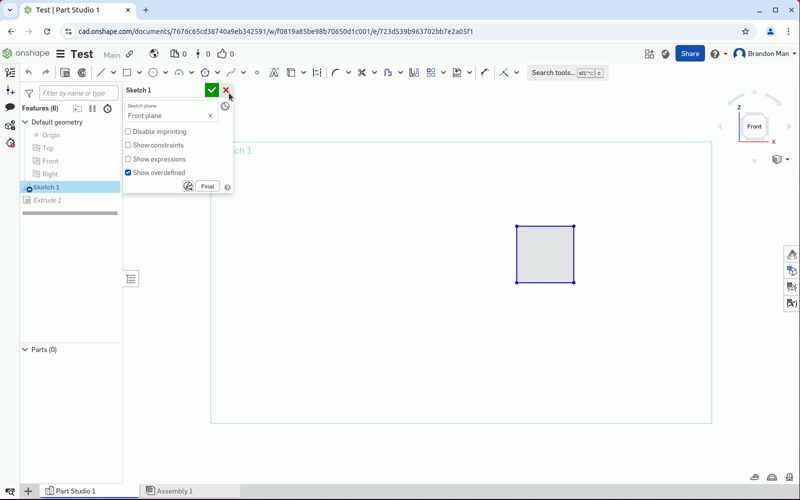
key(shift+s)
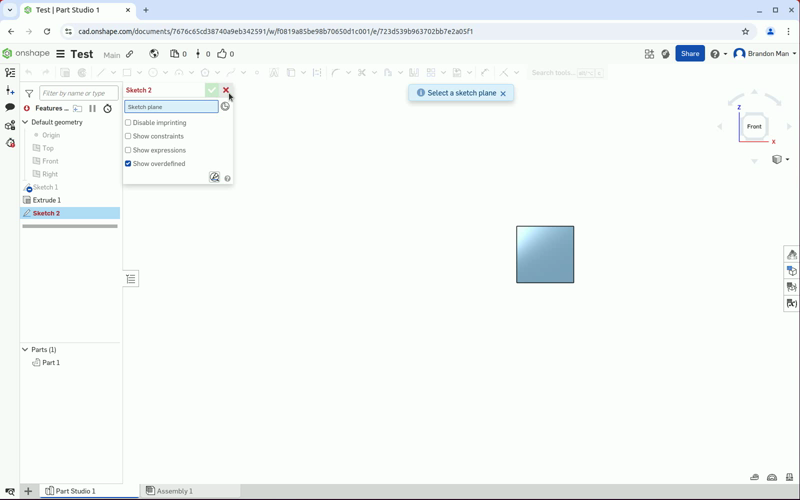
mouse_move(73, 163)
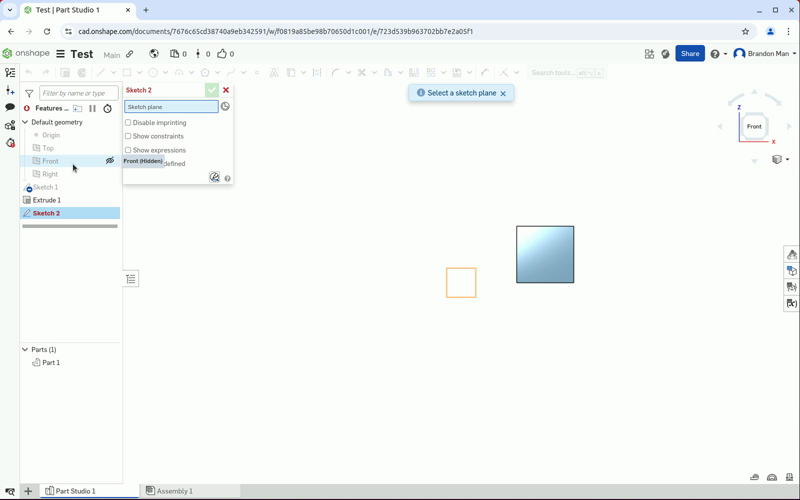
click(73, 163)
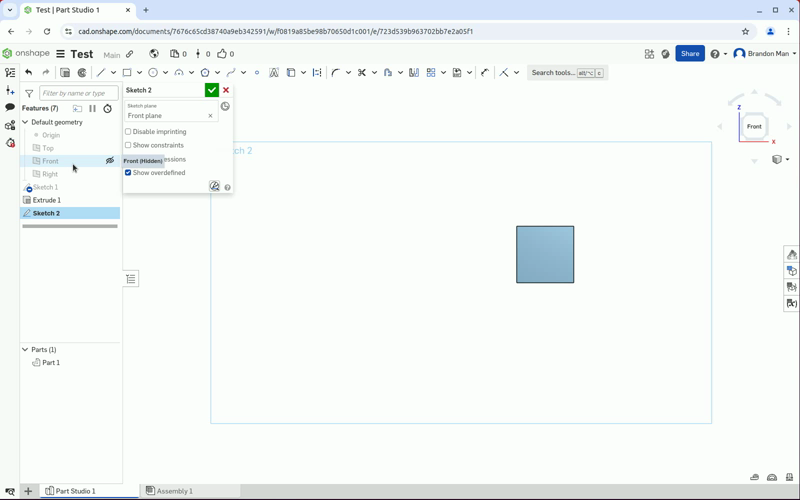
mouse_move(73, 352)
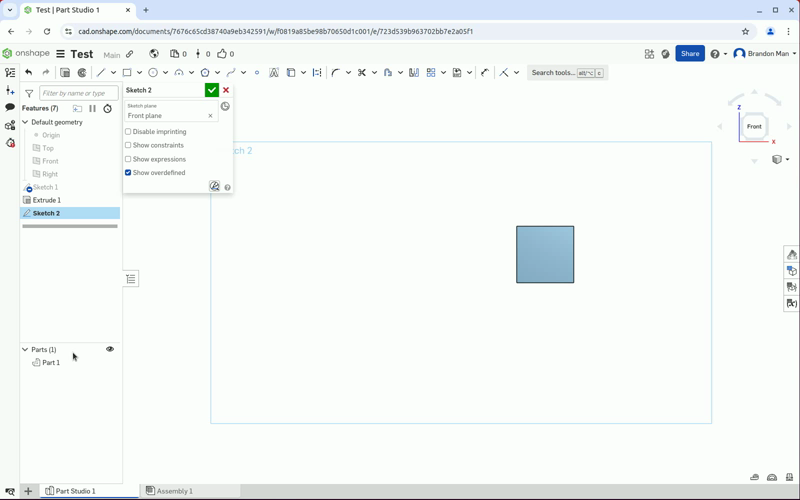
key(y)
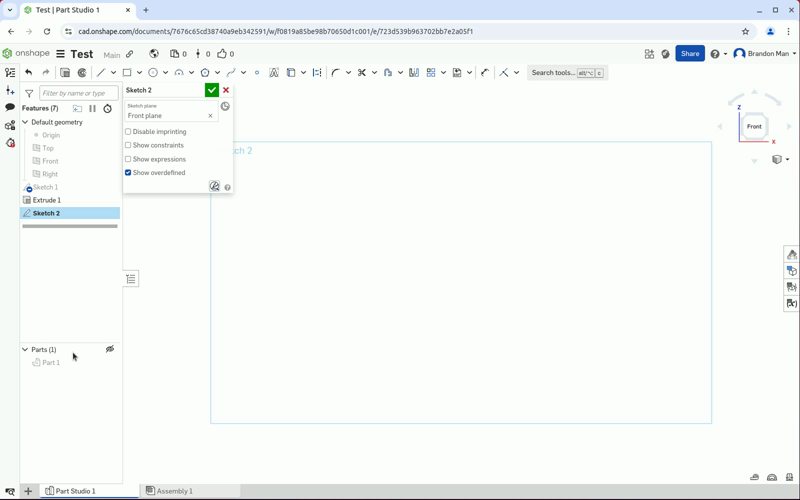
key(l)
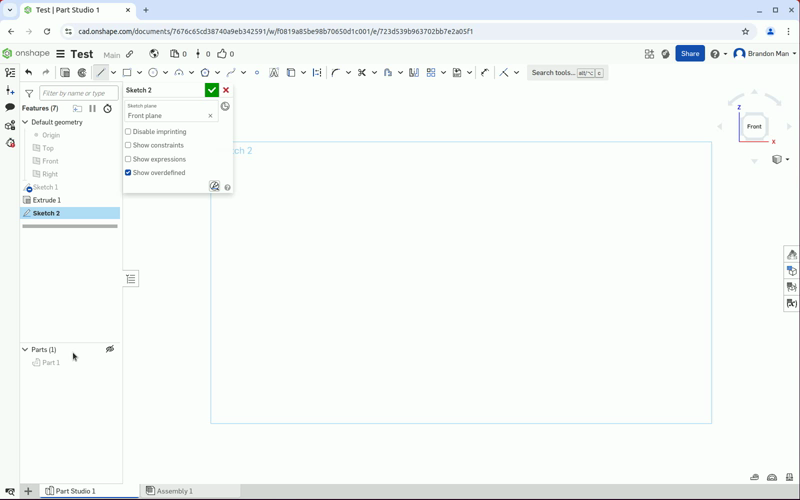
key_down(shift)
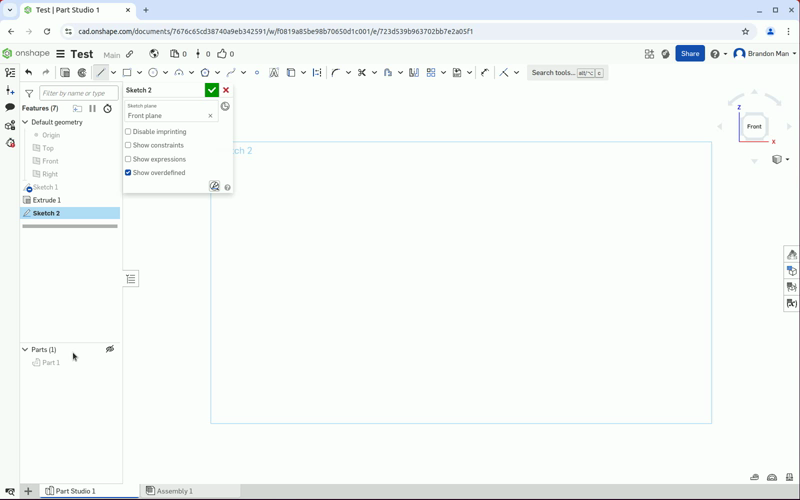
mouse_move(460, 282)
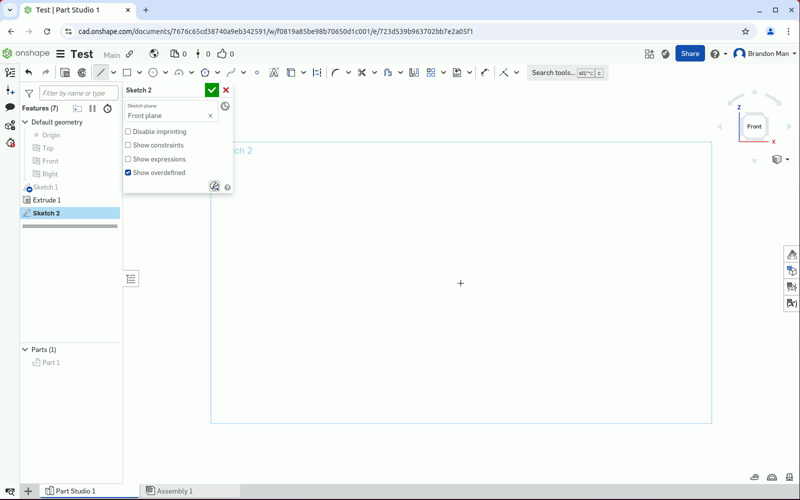
click(460, 282)
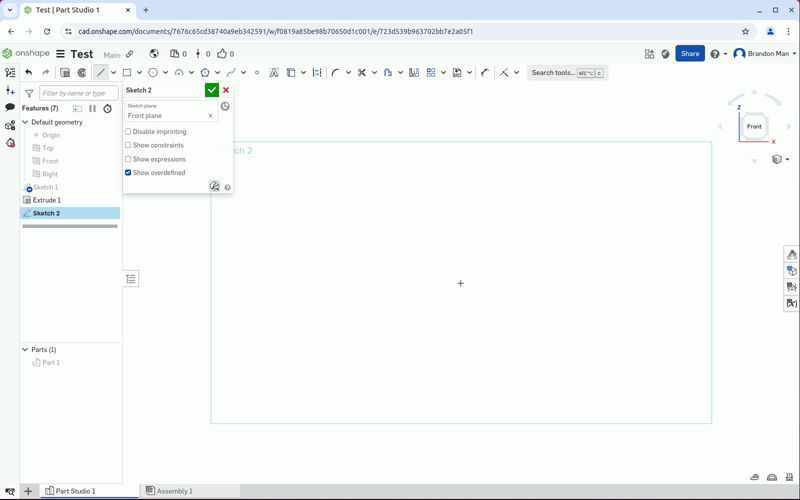
key_up(shift)
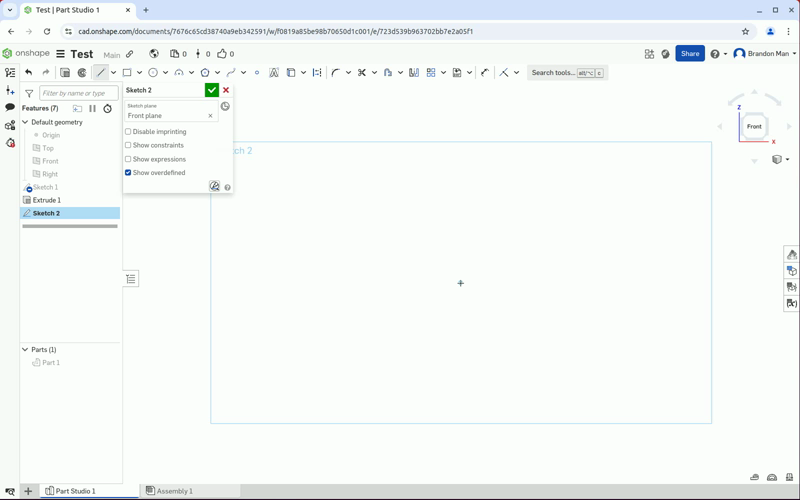
key_down(shift)
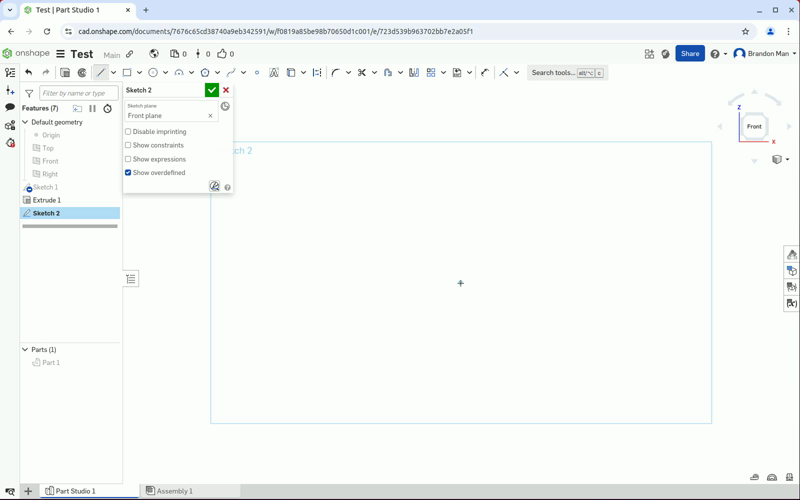
mouse_move(490, 282)
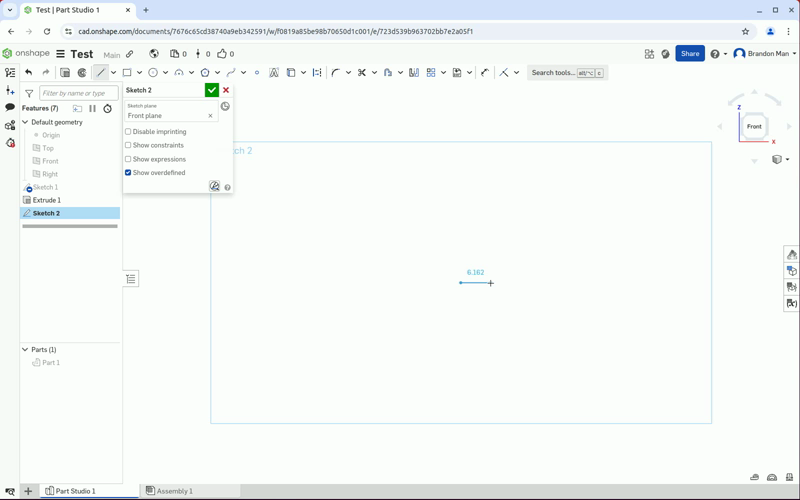
mouse_move(517, 282)
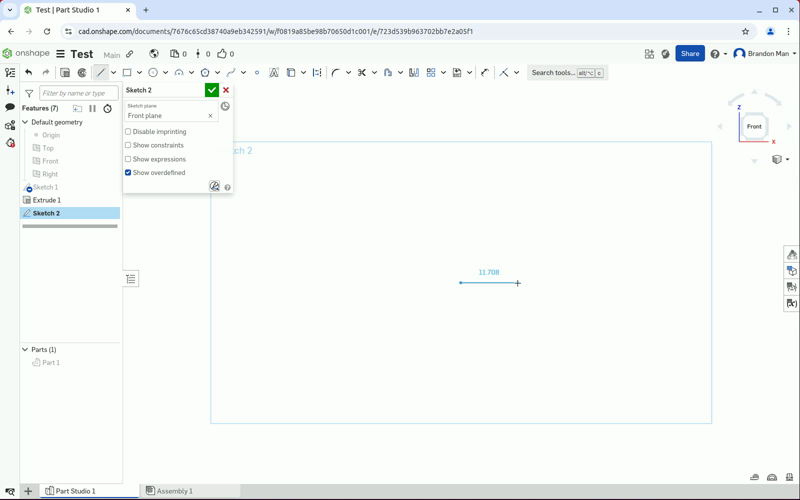
click(517, 282)
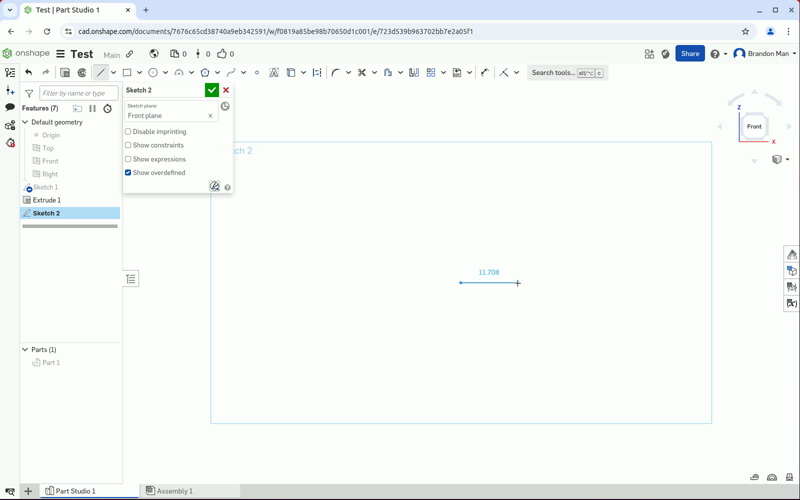
key_up(shift)
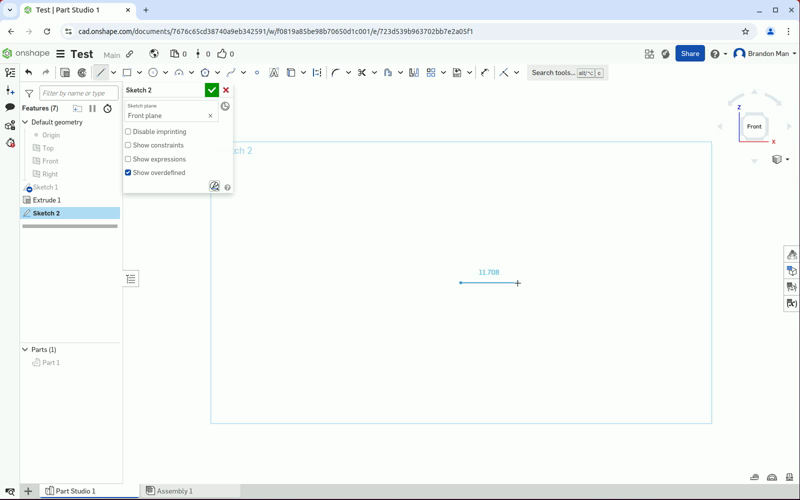
key_down(shift)
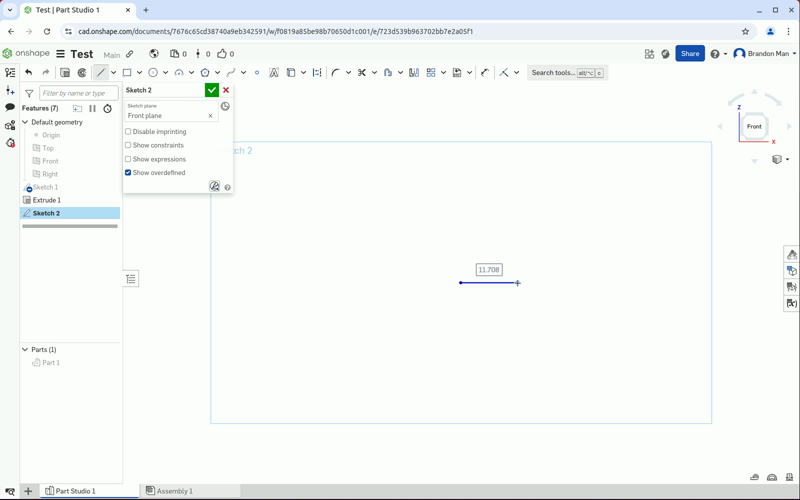
mouse_move(547, 282)
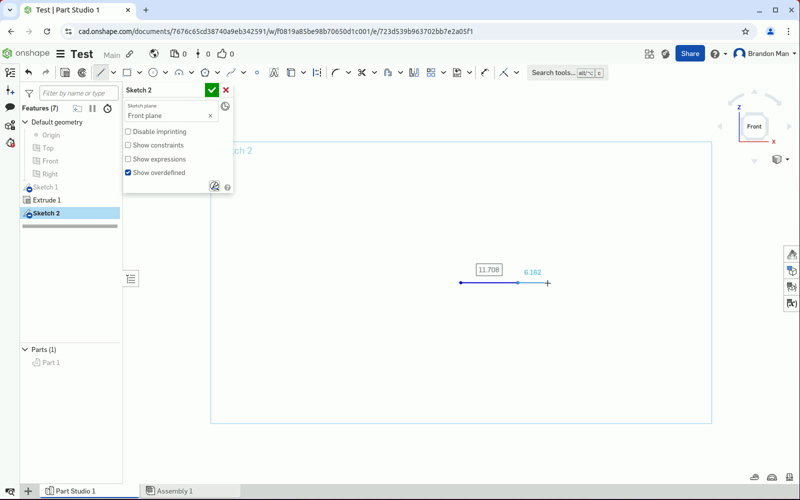
mouse_move(517, 226)
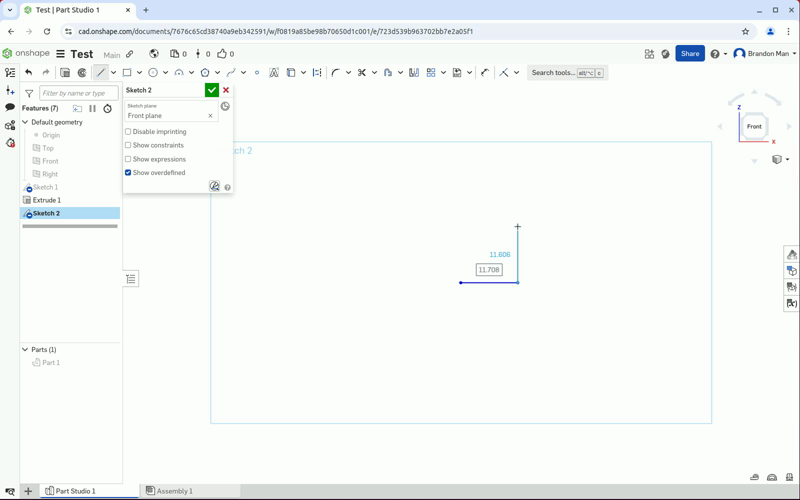
click(517, 226)
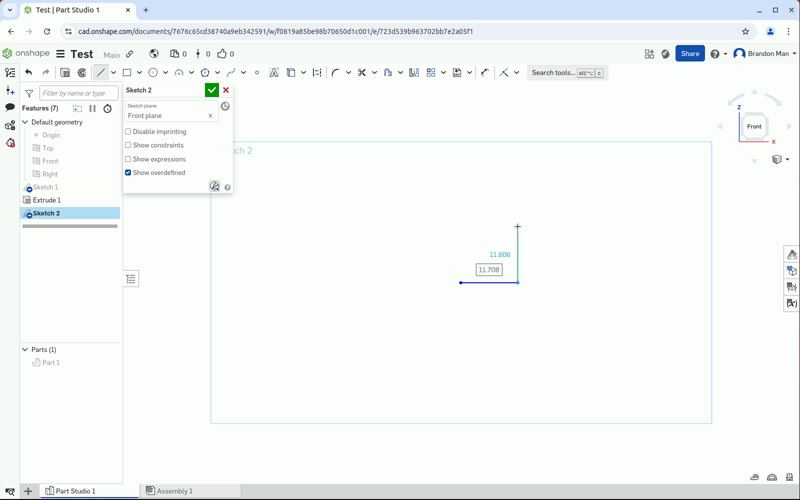
key_up(shift)
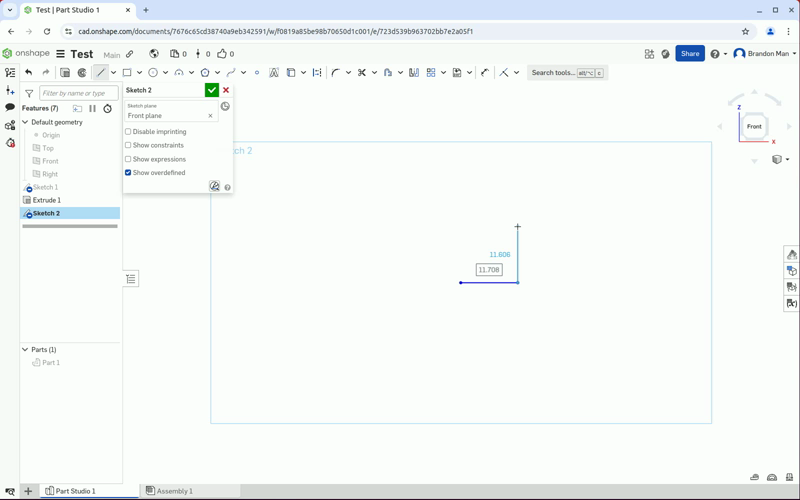
key_down(shift)
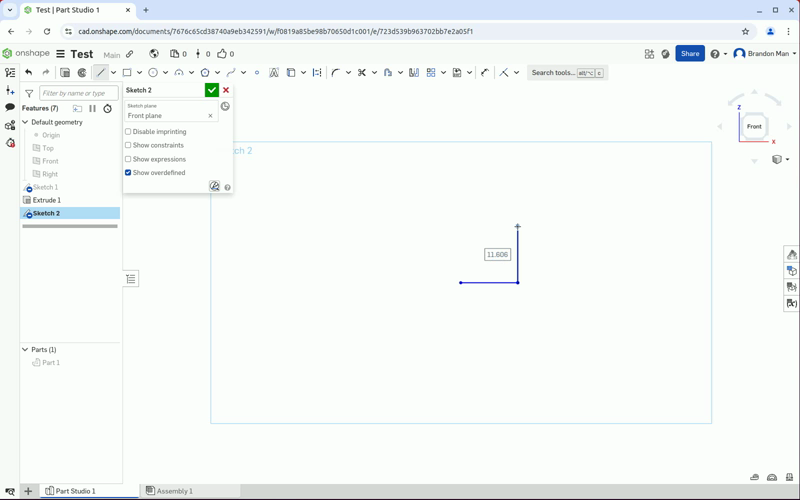
mouse_move(547, 226)
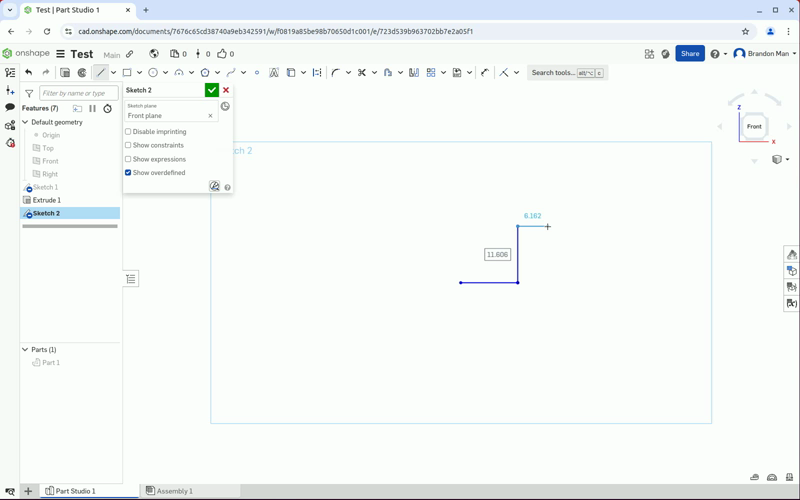
mouse_move(517, 170)
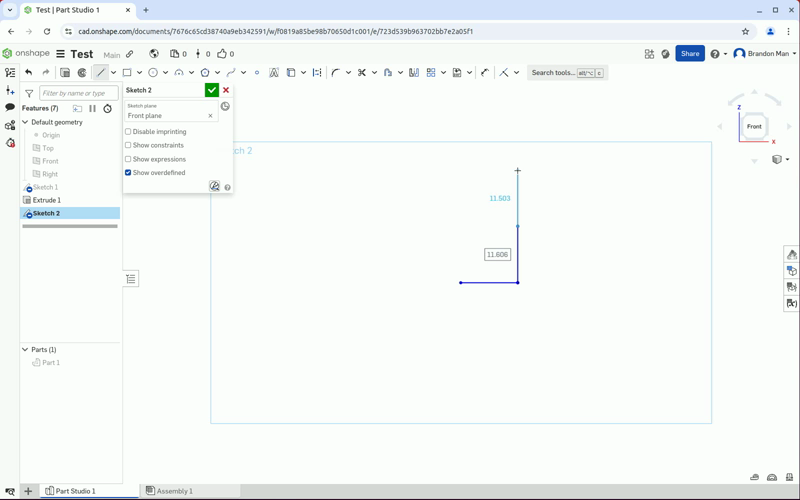
click(517, 170)
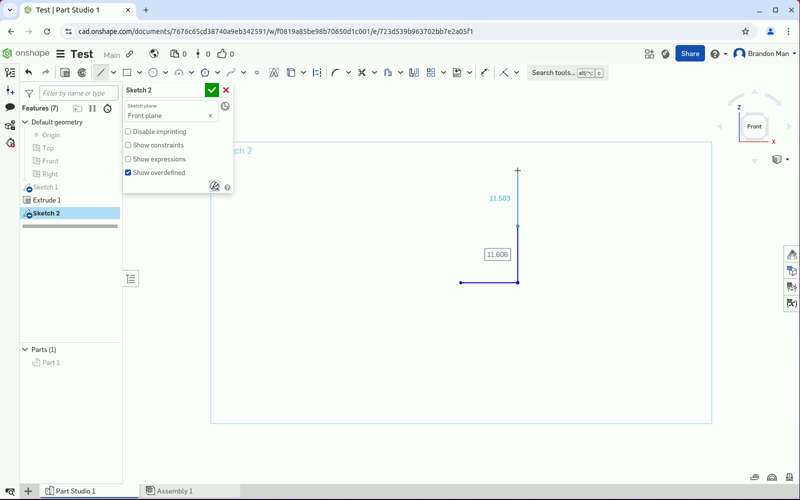
key_up(shift)
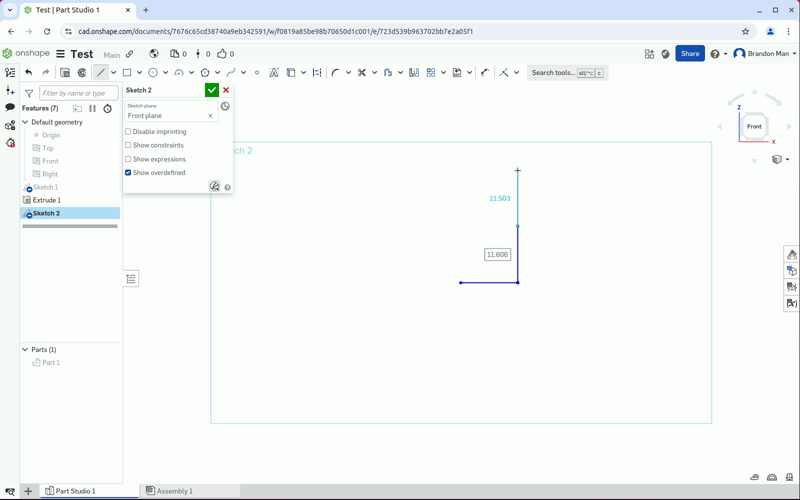
key_down(shift)
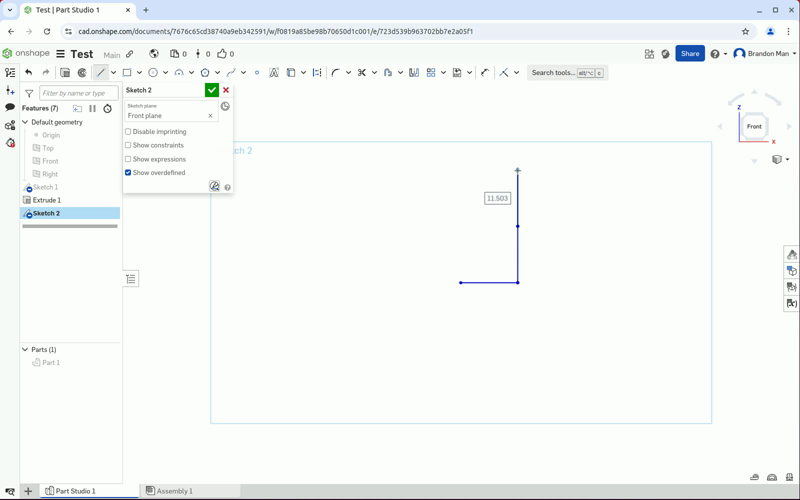
mouse_move(547, 170)
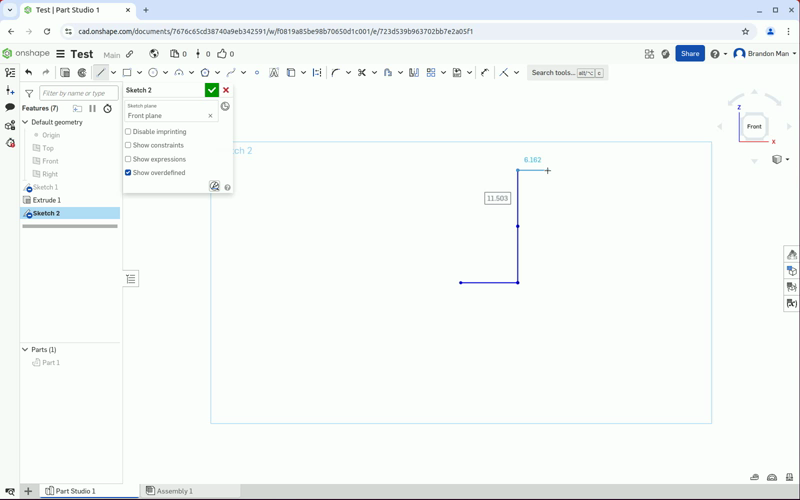
mouse_move(460, 170)
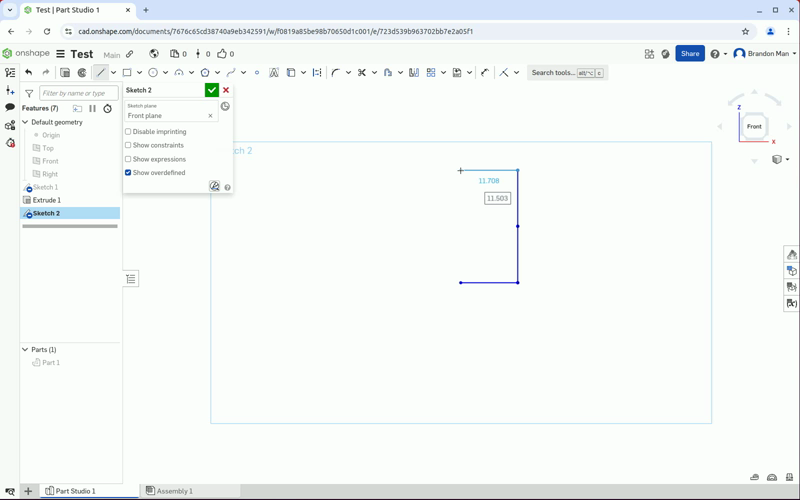
click(460, 170)
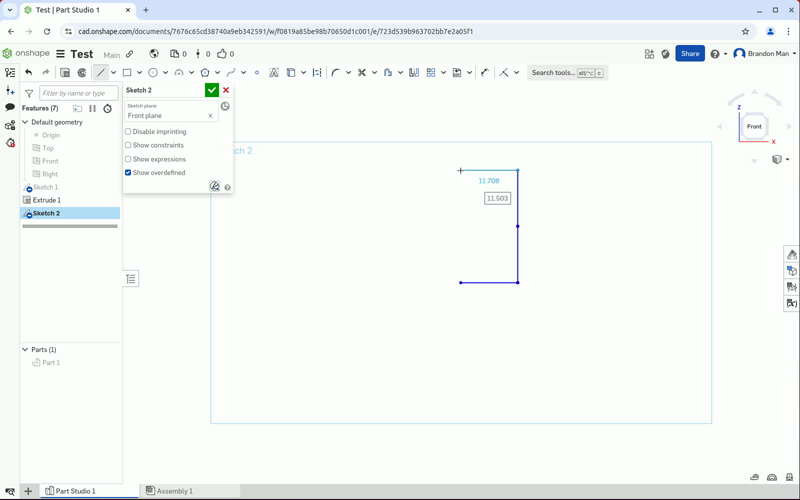
key_up(shift)
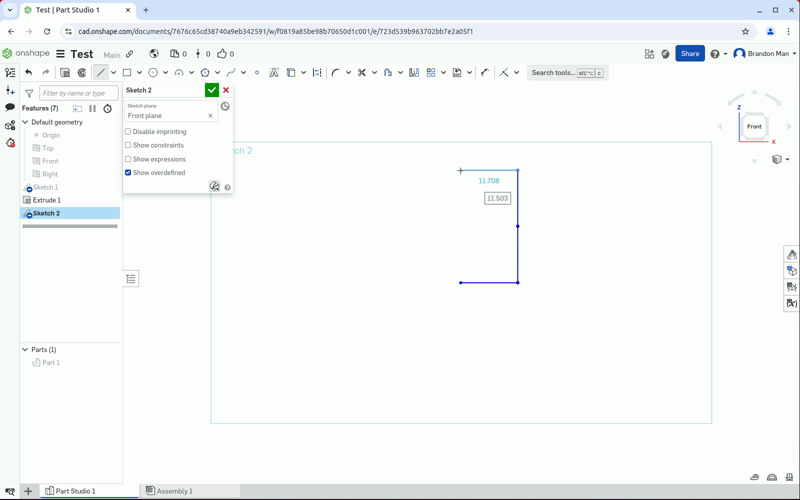
key_down(shift)
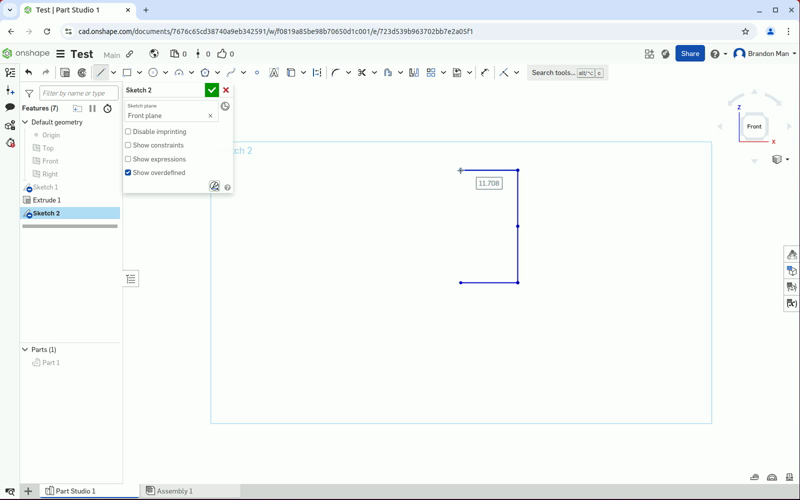
mouse_move(460, 282)
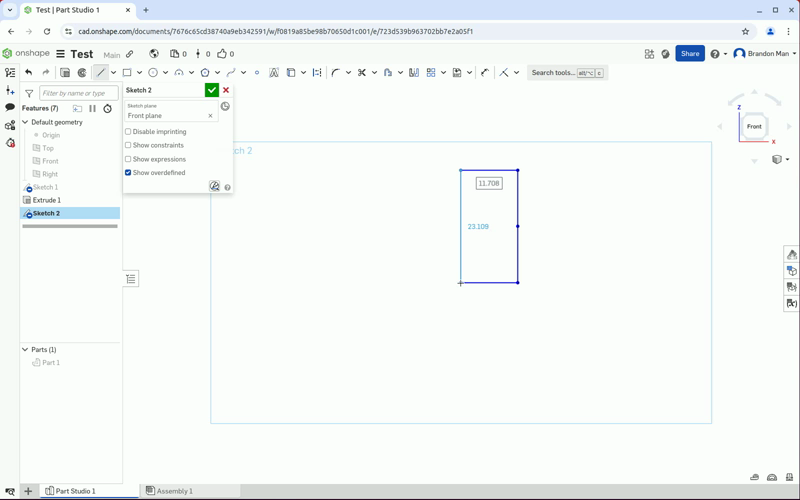
key_up(shift)
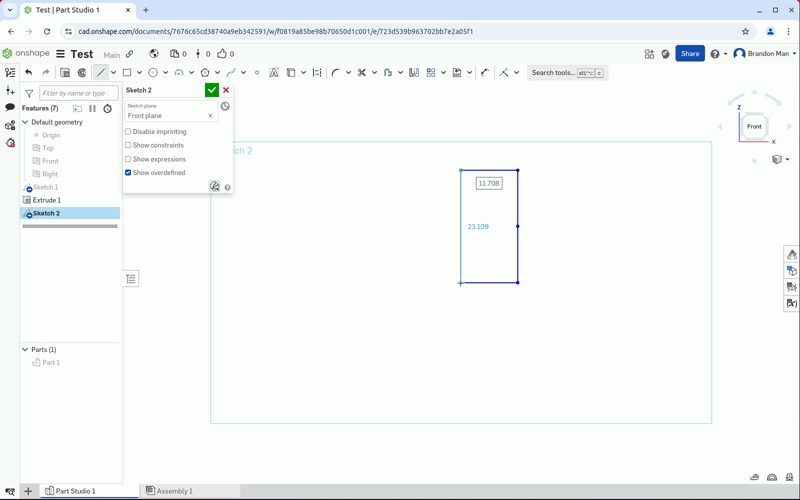
click(460, 282)
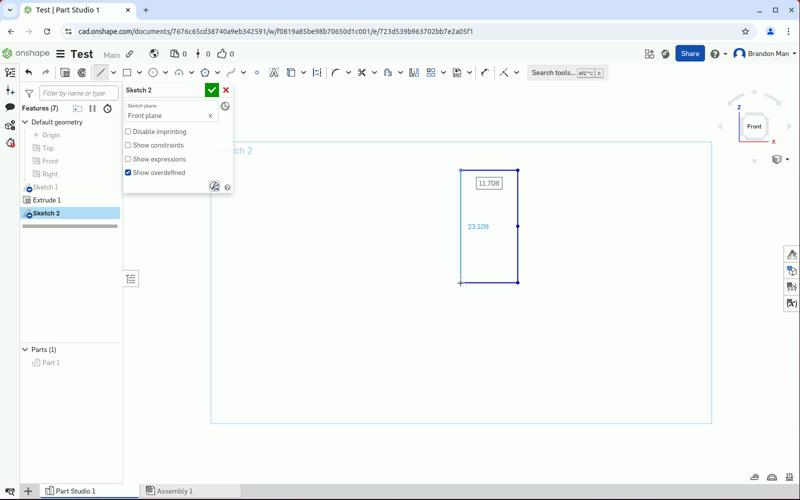
key(esc)
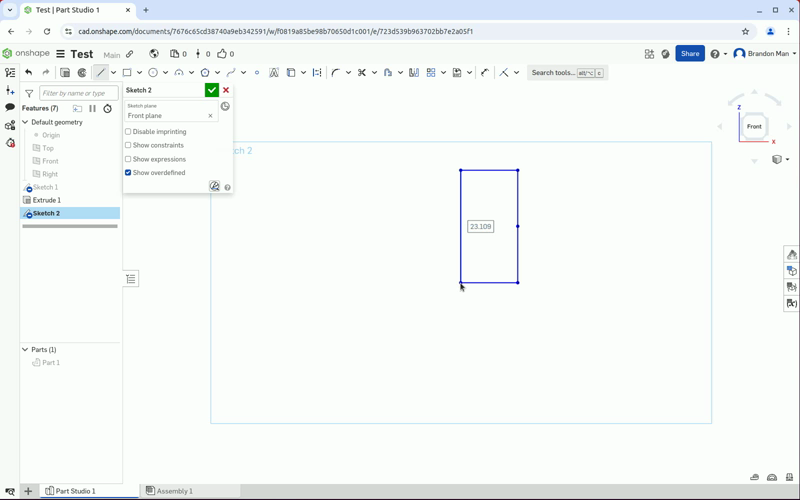
key(a)
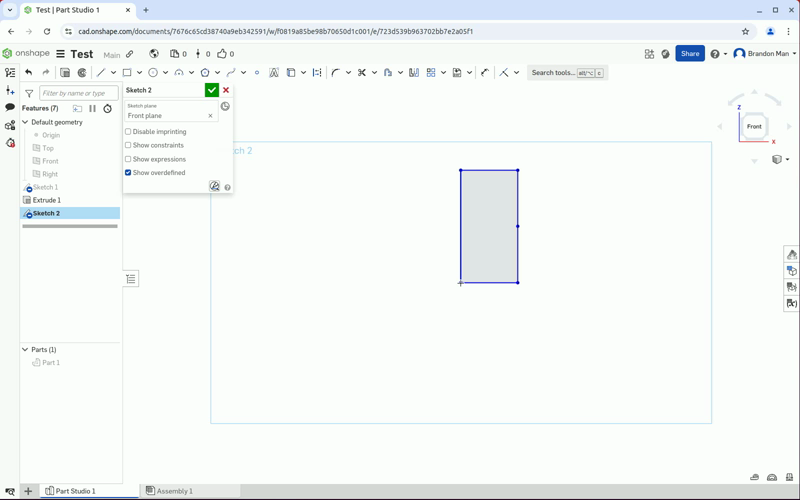
key_down(shift)
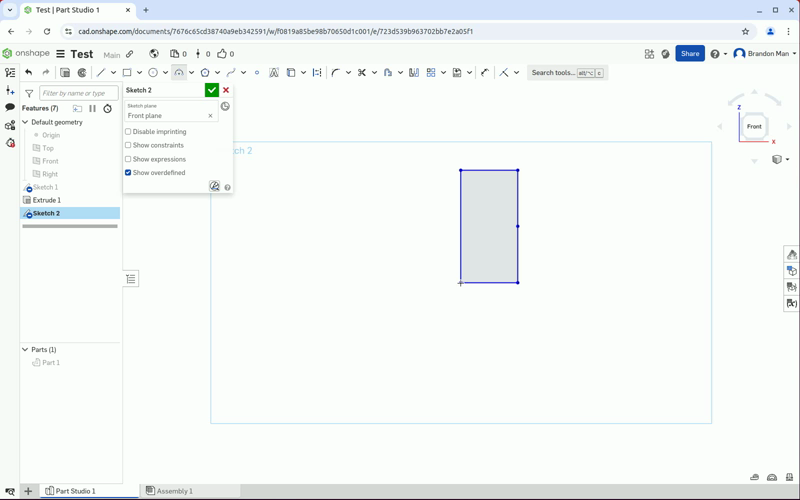
mouse_move(470, 252)
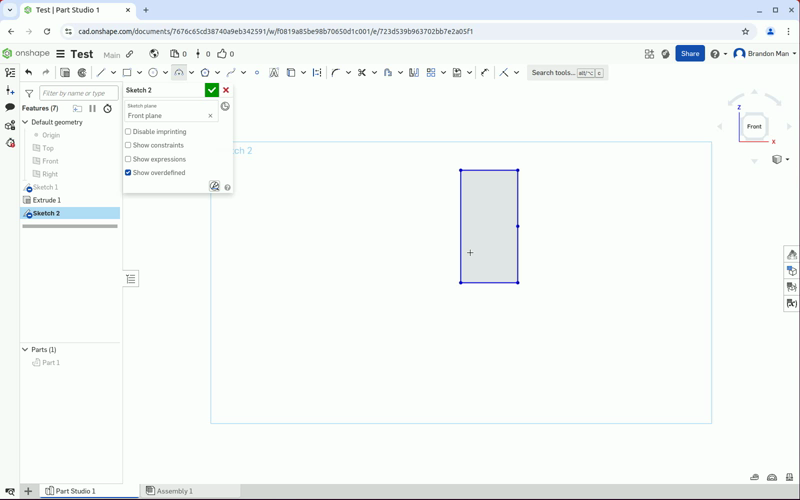
click(470, 252)
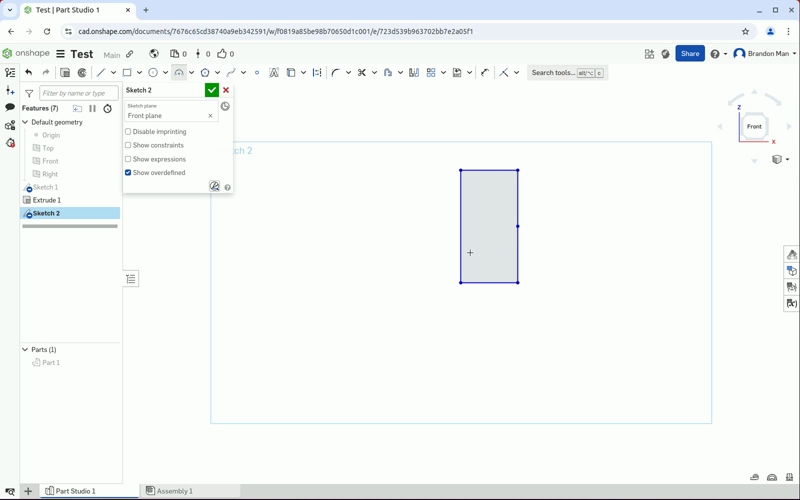
key_up(shift)
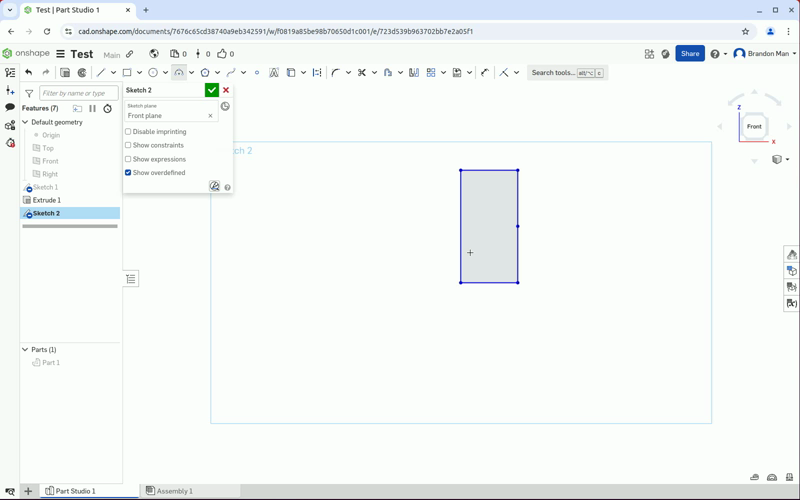
key_down(shift)
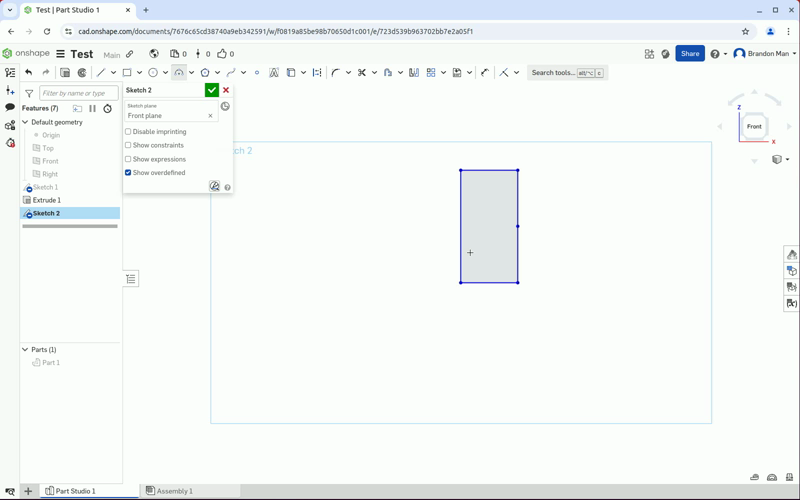
mouse_move(496, 252)
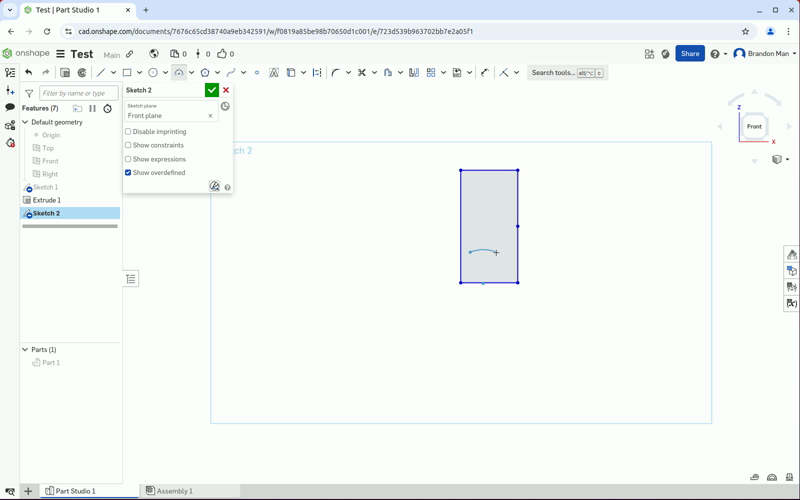
click(496, 252)
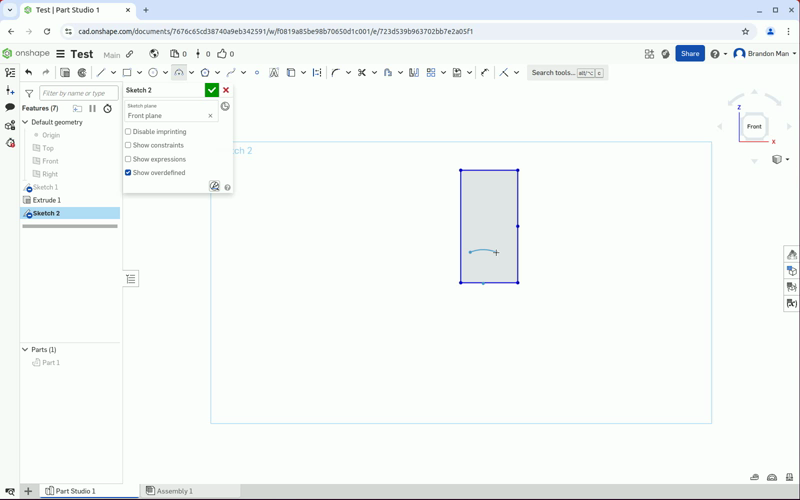
mouse_move(483, 272)
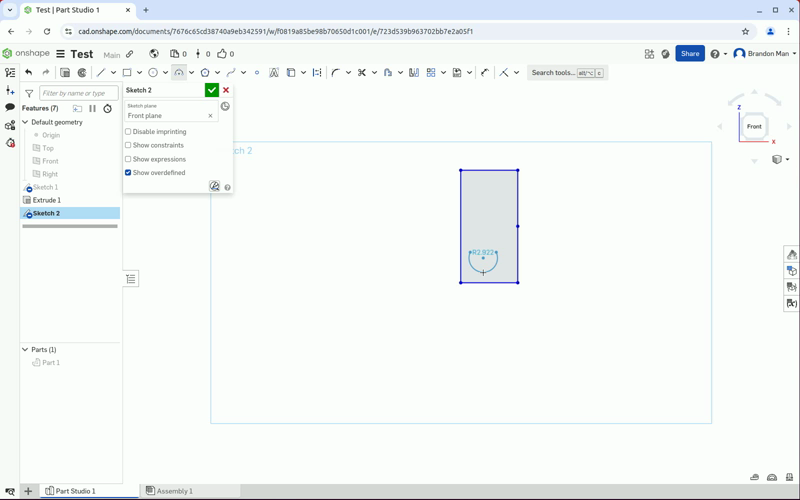
click(483, 272)
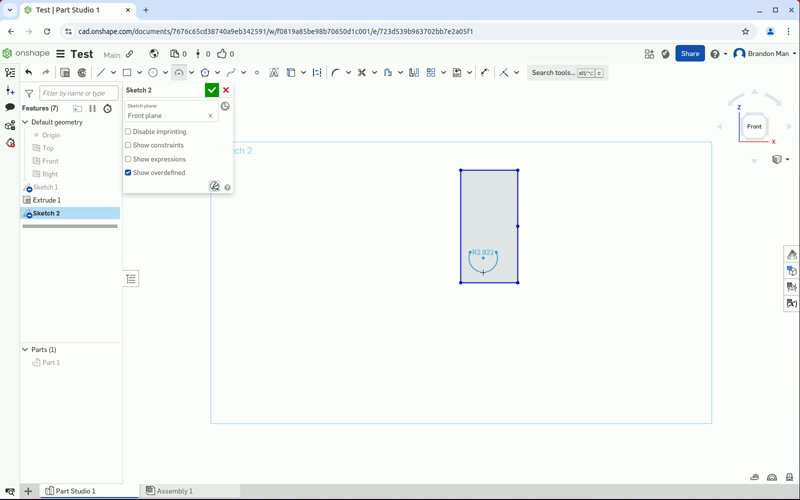
key_up(shift)
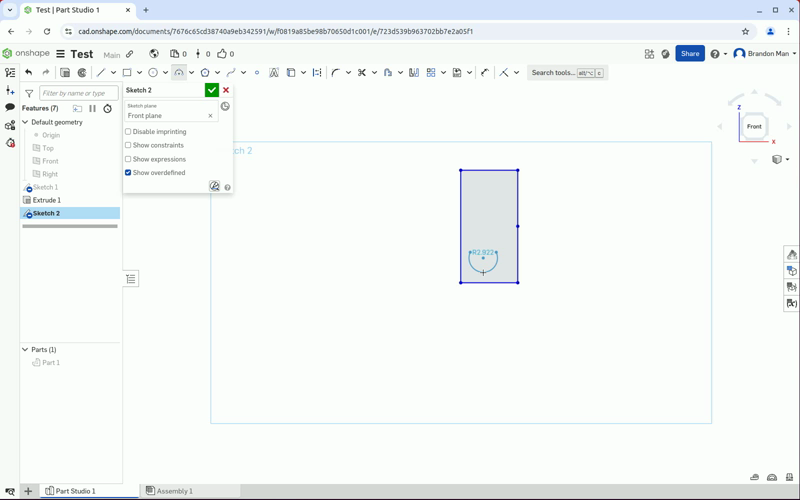
key(esc)
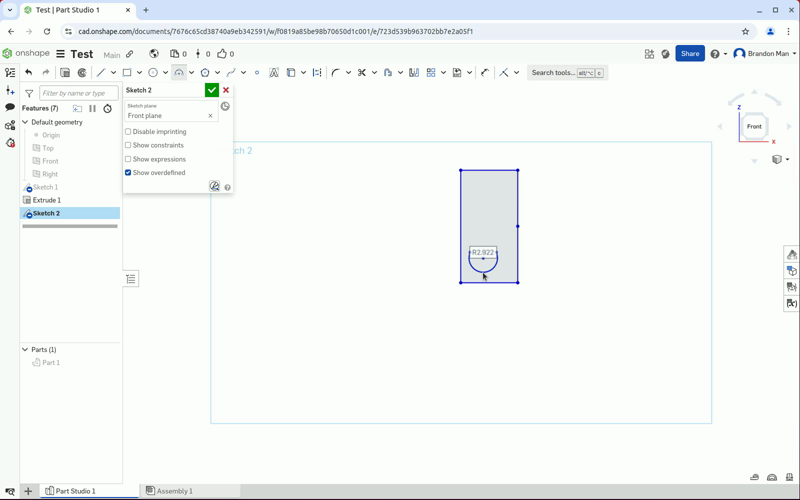
key(l)
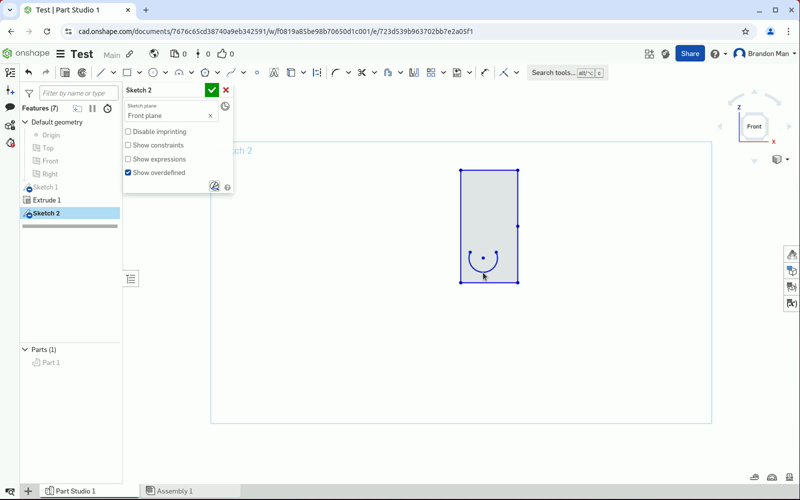
mouse_move(496, 252)
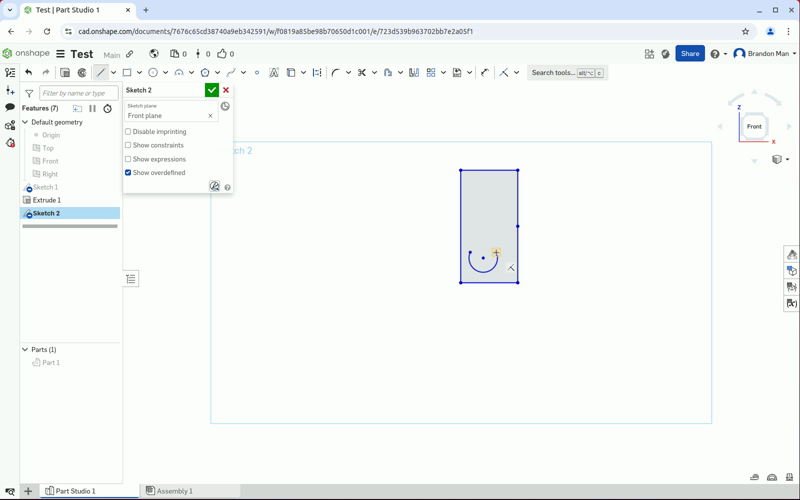
click(496, 252)
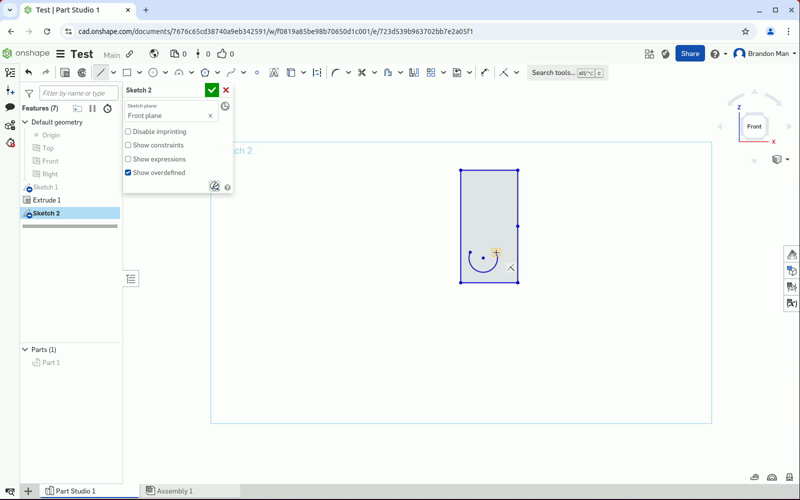
key_down(shift)
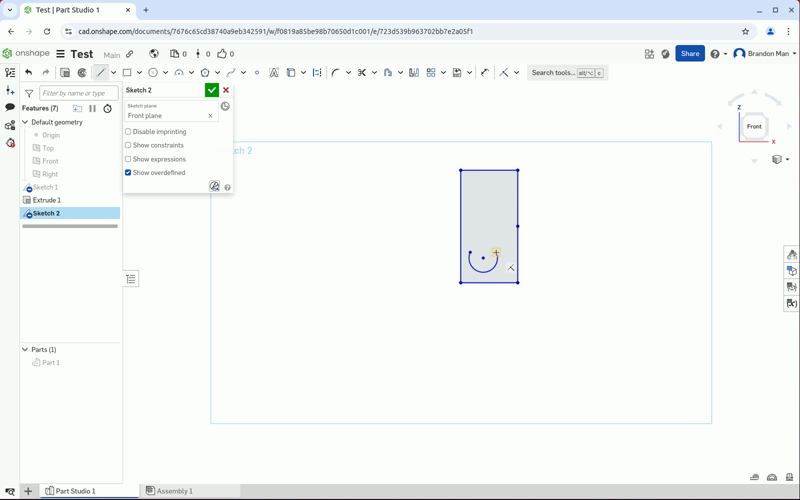
mouse_move(526, 252)
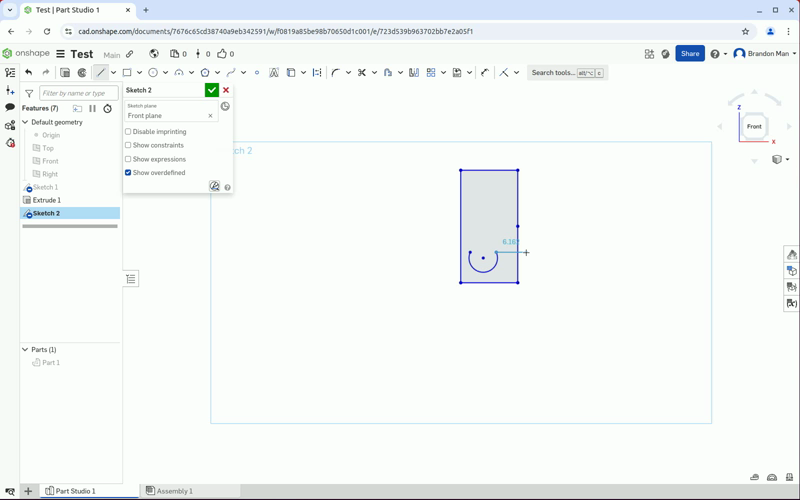
mouse_move(483, 219)
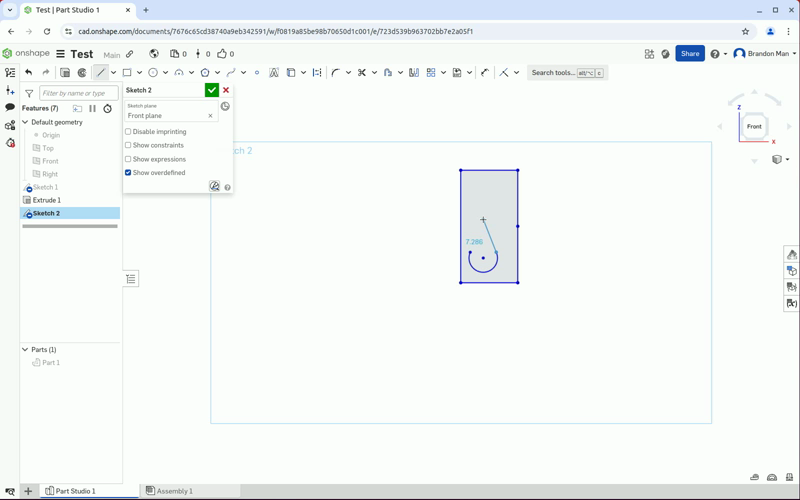
click(483, 219)
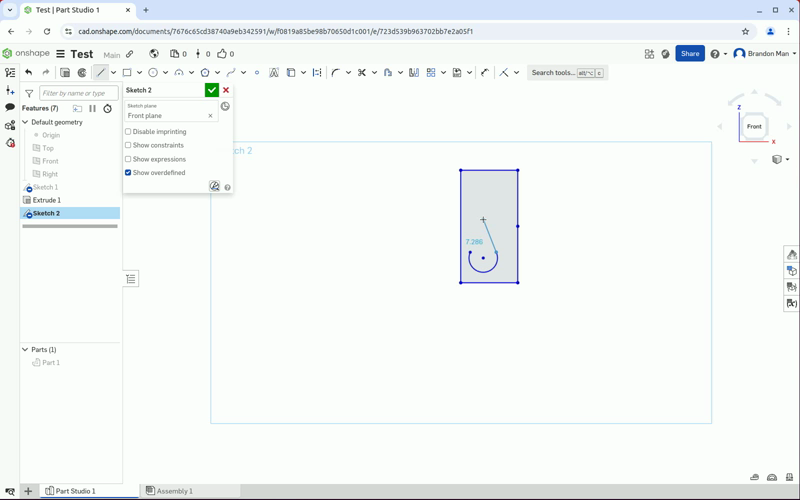
key_up(shift)
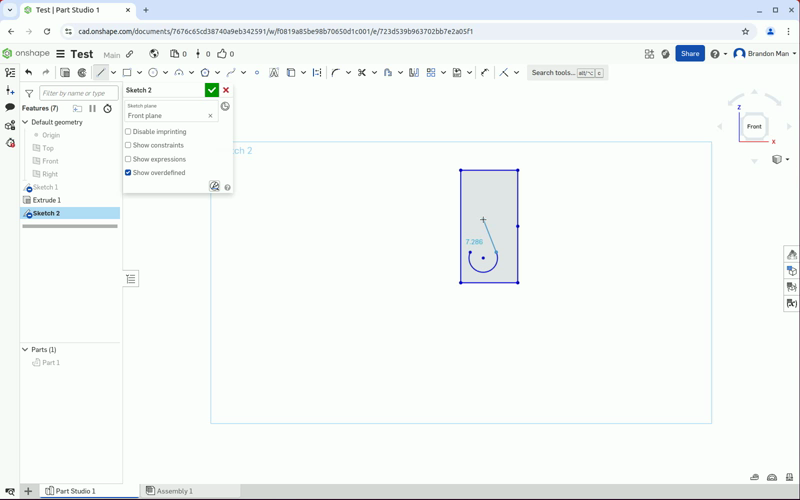
mouse_move(513, 219)
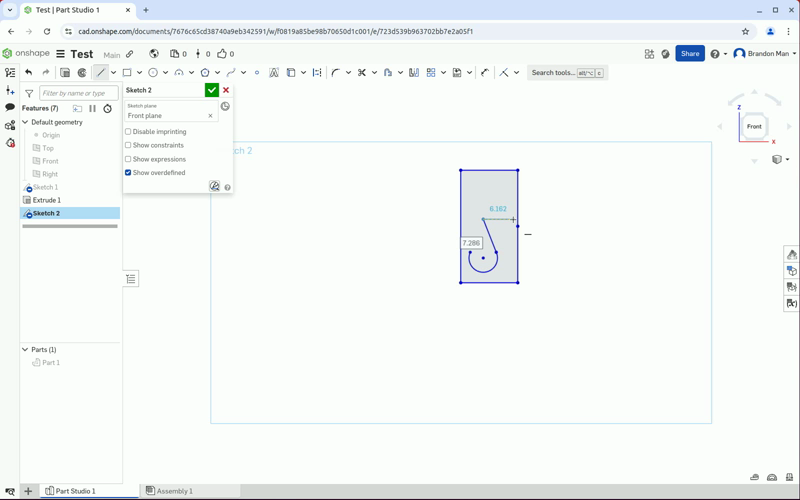
key_down(shift)
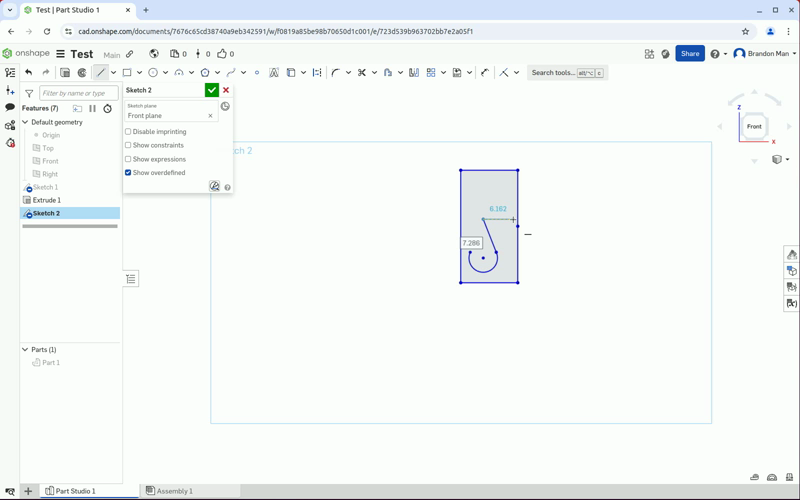
mouse_move(470, 252)
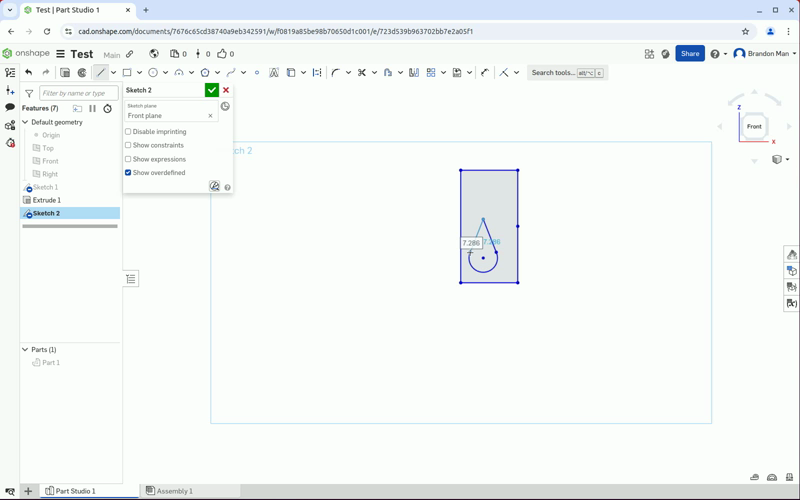
key_up(shift)
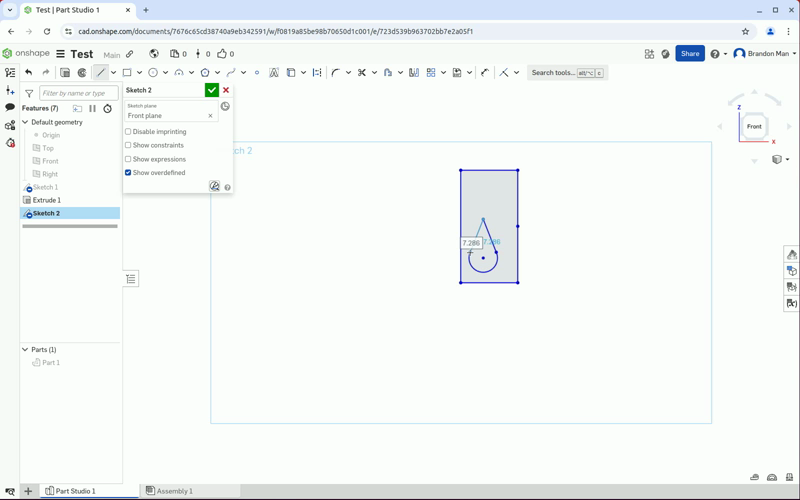
click(470, 252)
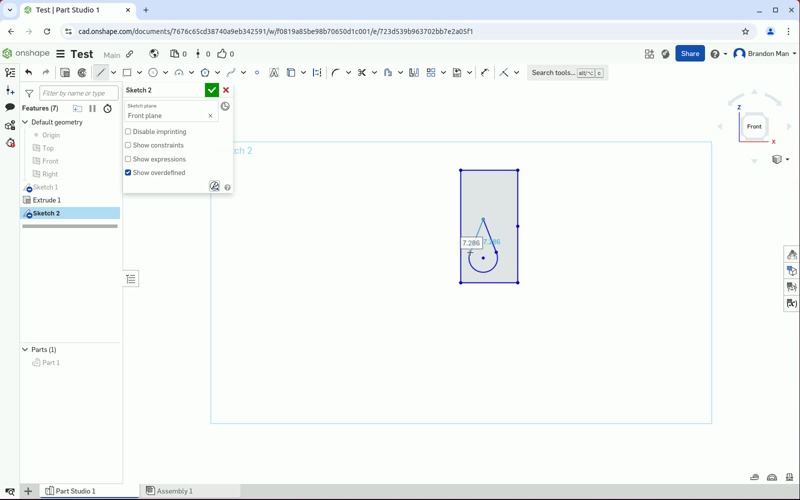
key(esc)
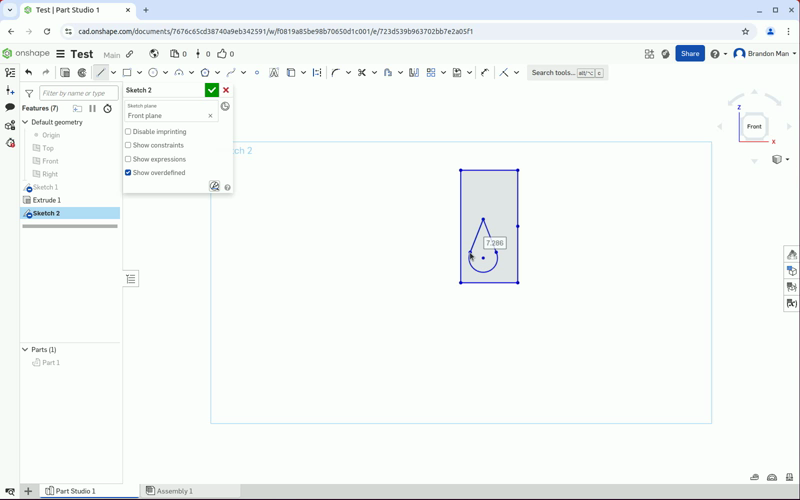
mouse_move(473, 217)
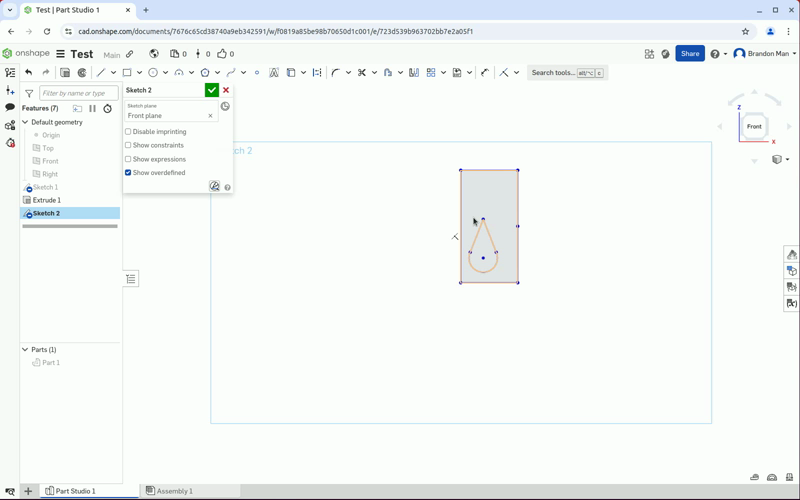
click(473, 217)
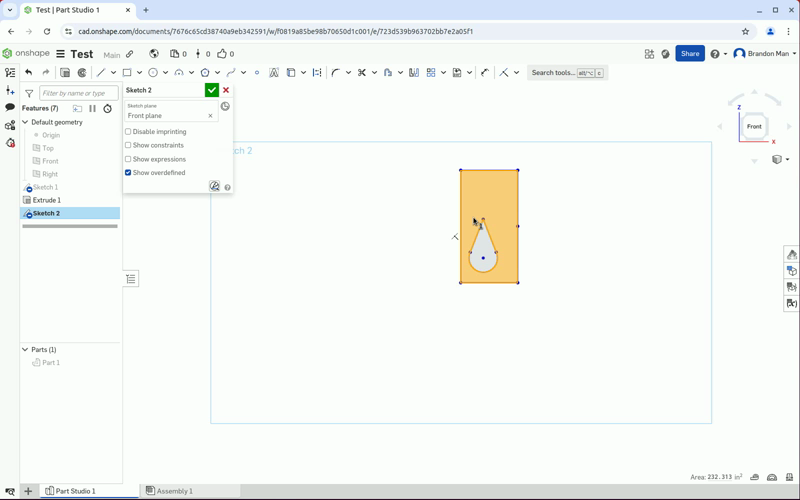
mouse_move(73, 352)
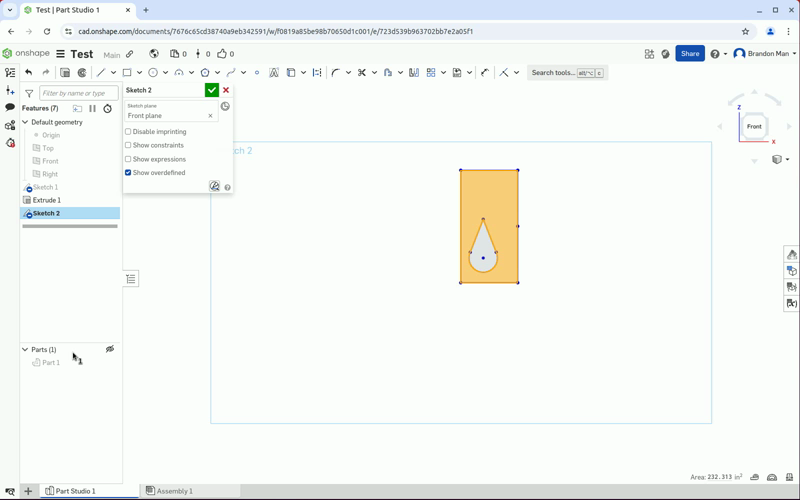
key(shift+y)
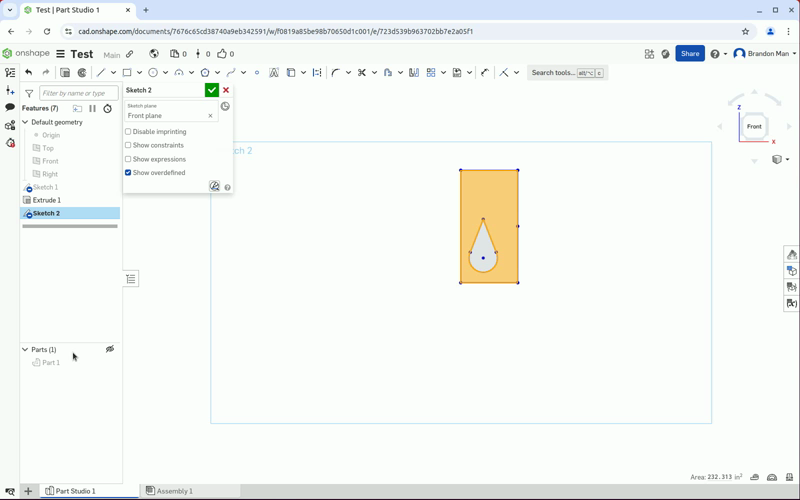
key(shift+e)
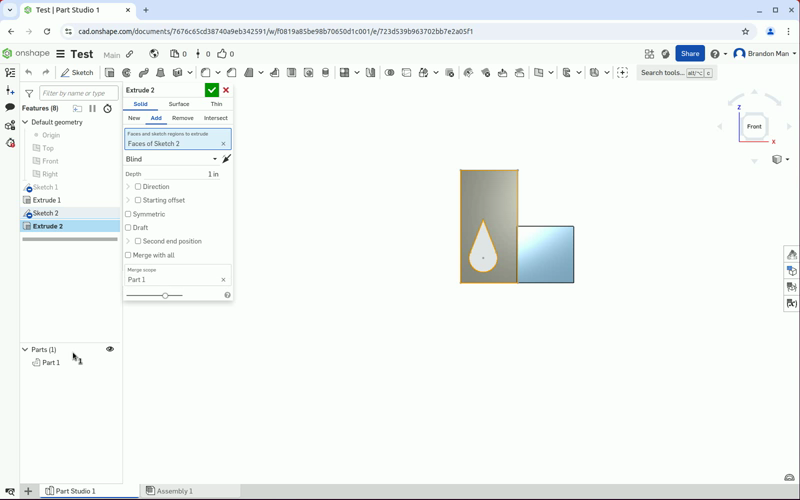
mouse_move(143, 106)
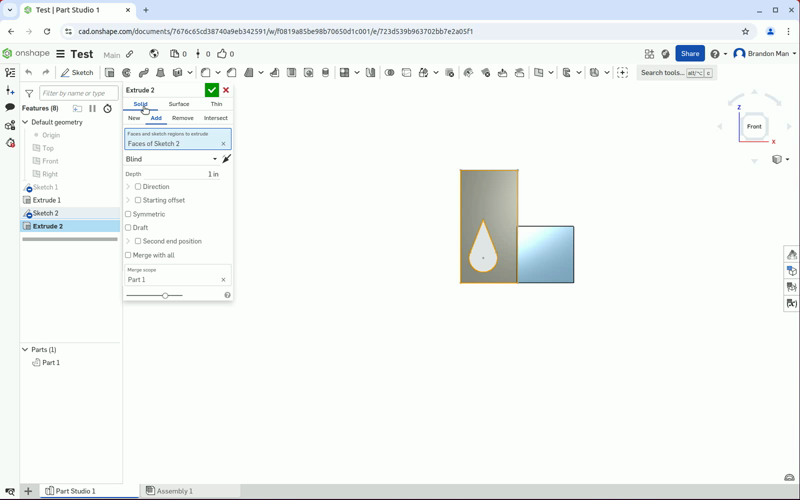
click(143, 106)
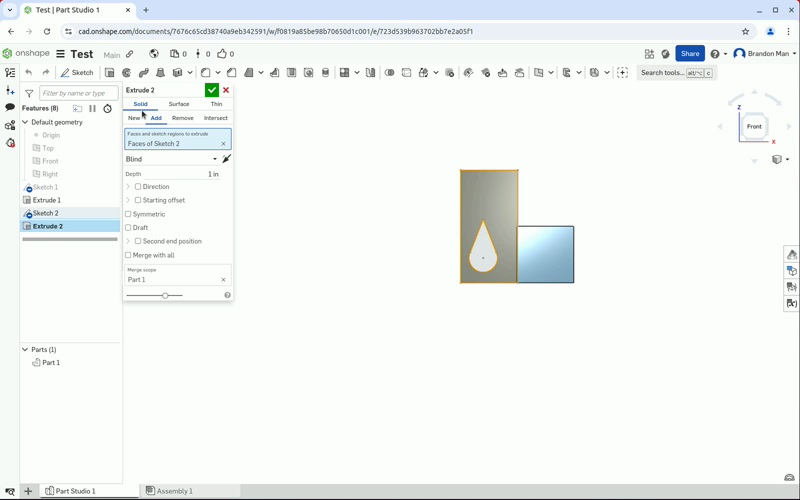
mouse_move(137, 120)
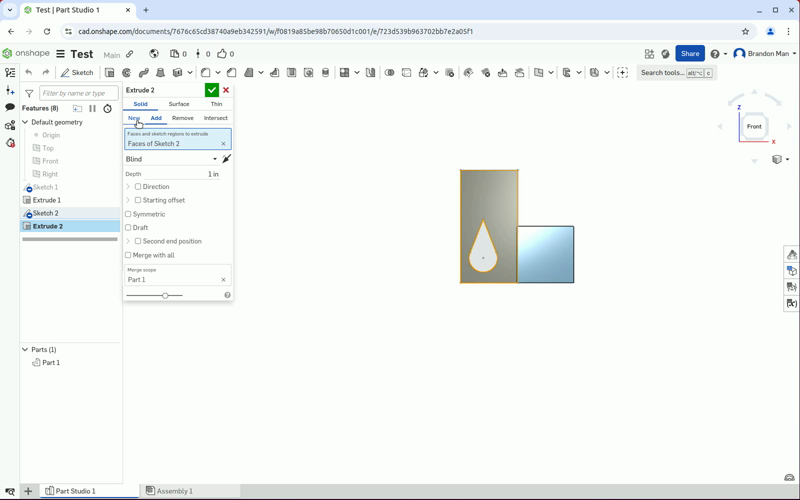
click(137, 120)
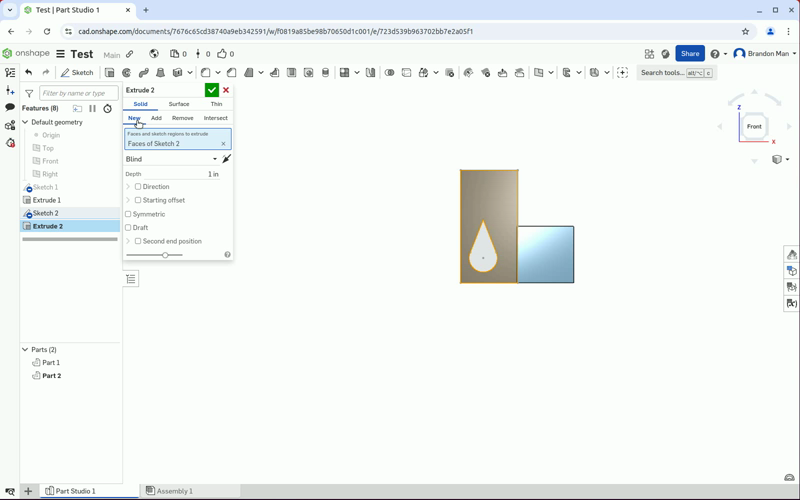
key(tab, 4)
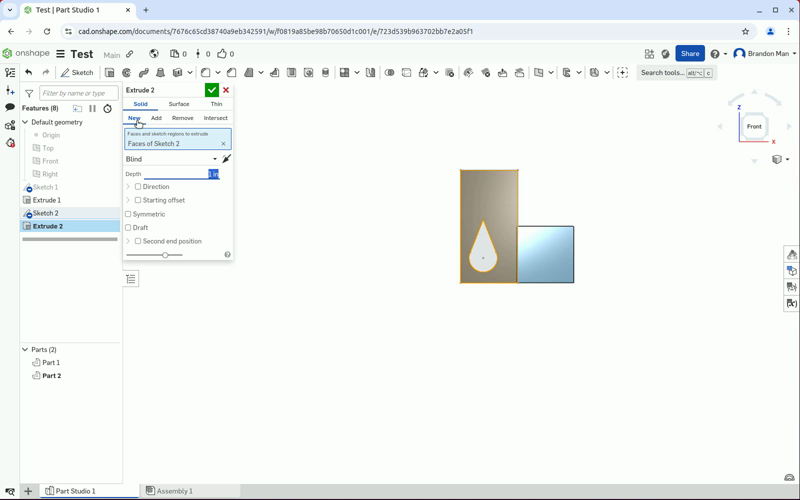
text(14.443)
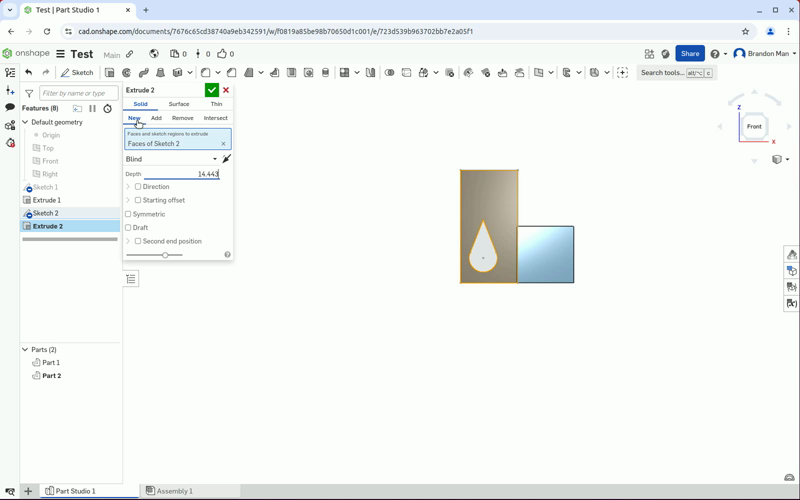
key(enter)
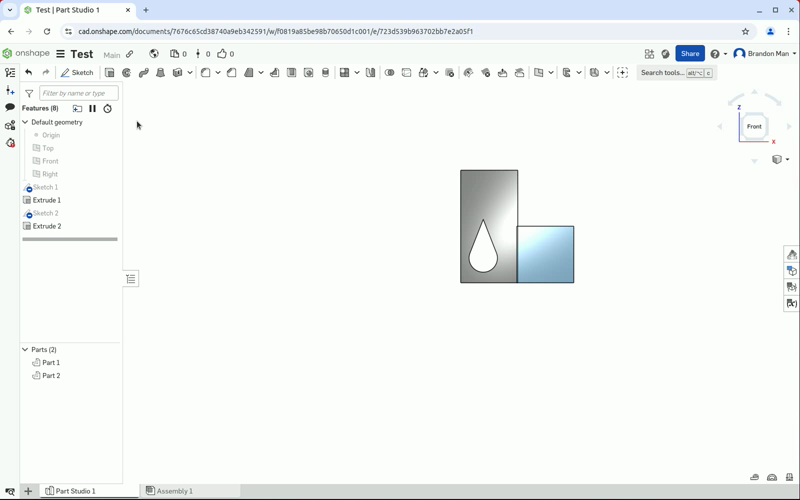
key(shift+h)
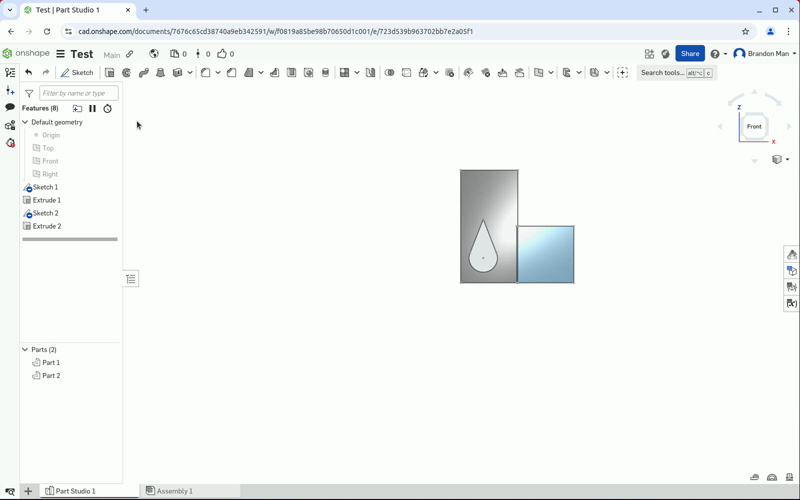
key(shift+h)
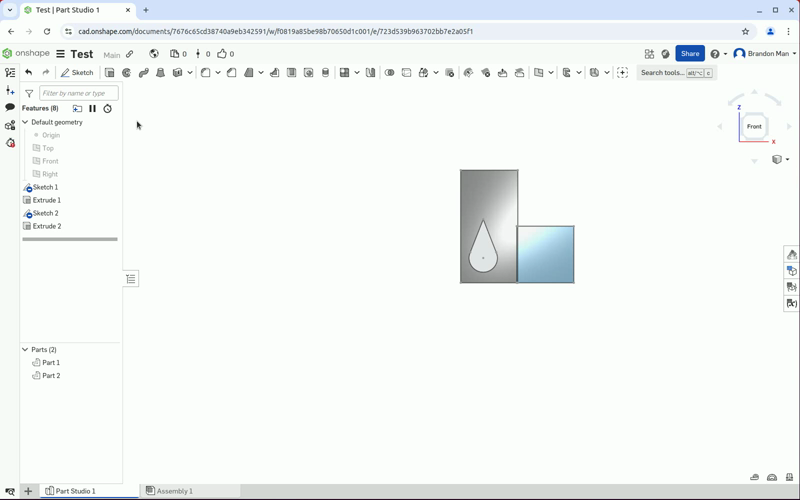
key(shift+7)
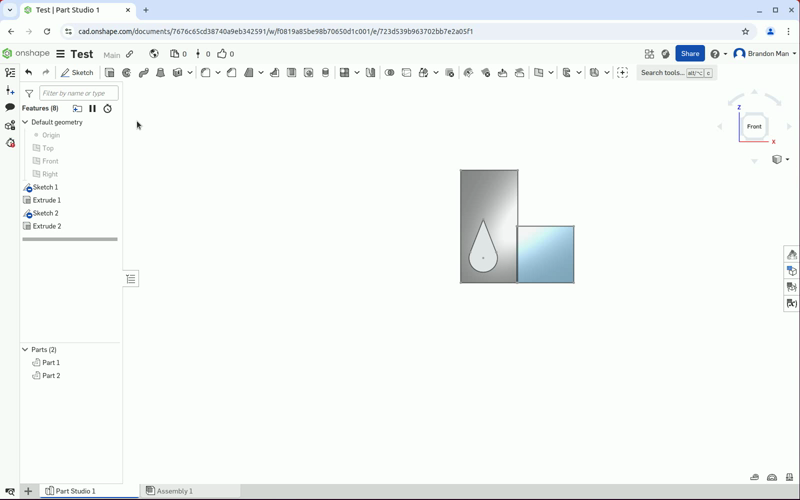
key(left, 2)
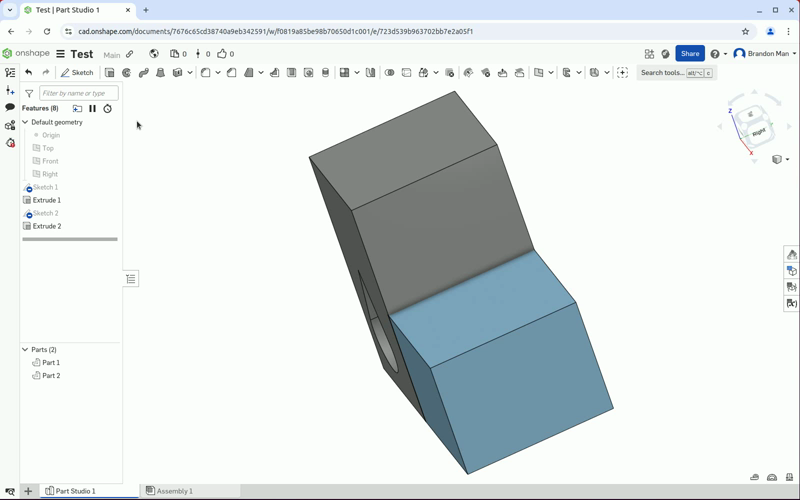
key(down, 2)
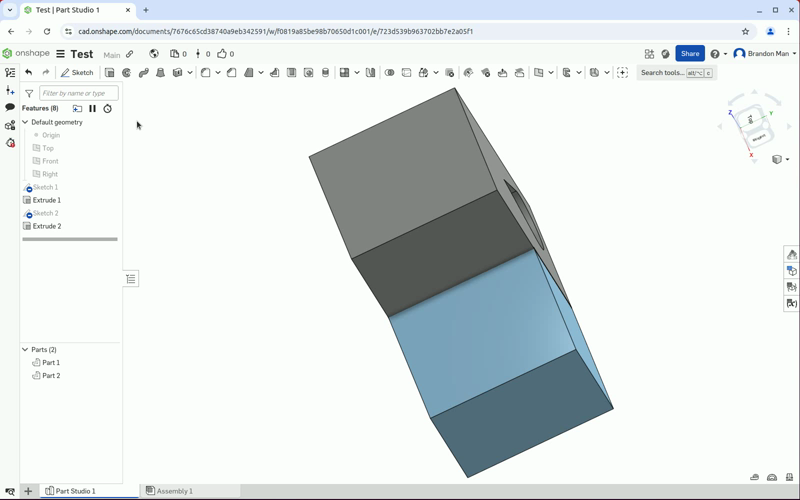
key(up, 2)
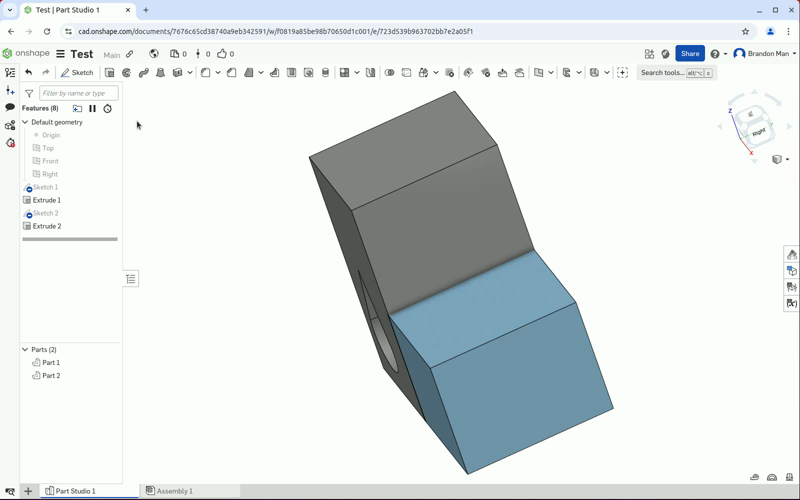
key(right, 2)
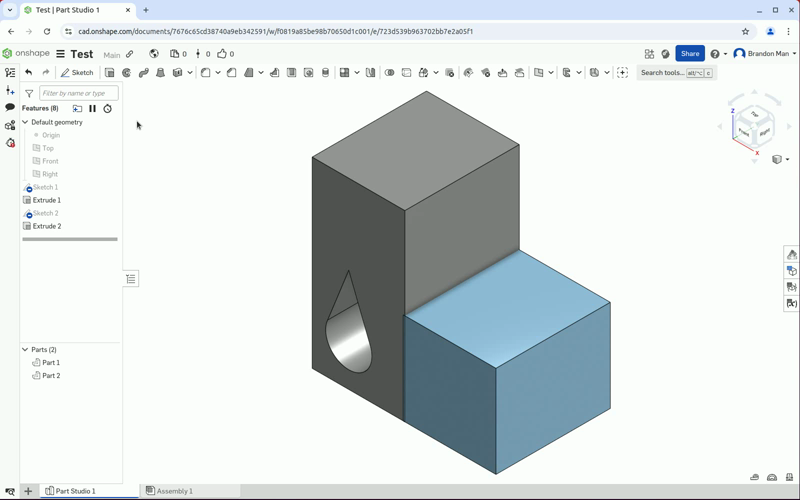
mouse_move(73, 189)
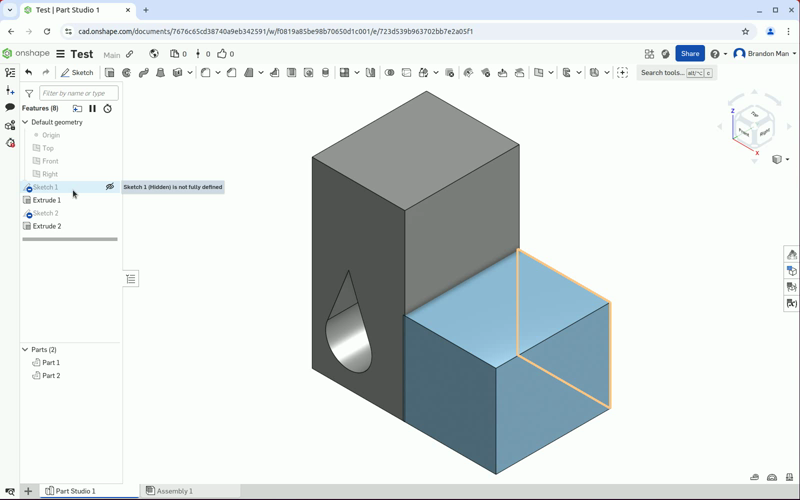
click(73, 189)